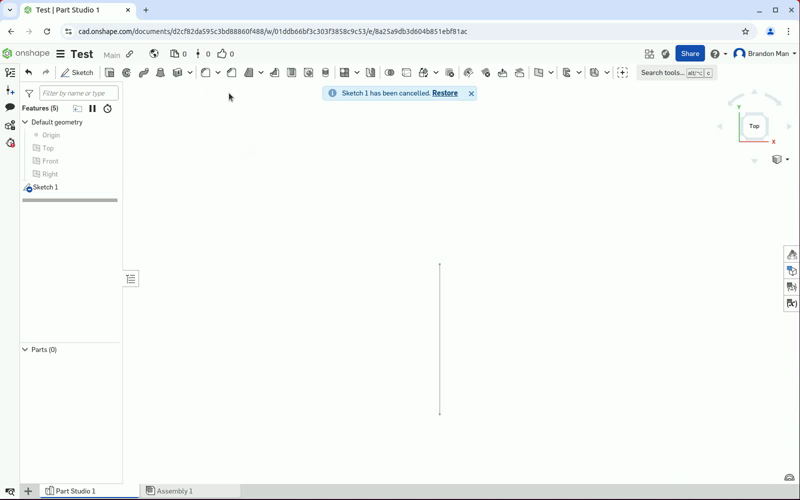
key(shift+h)
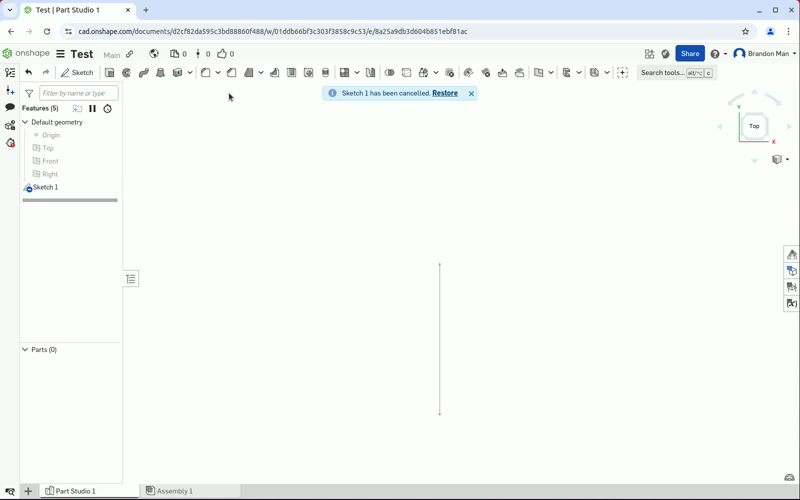
key(shift+s)
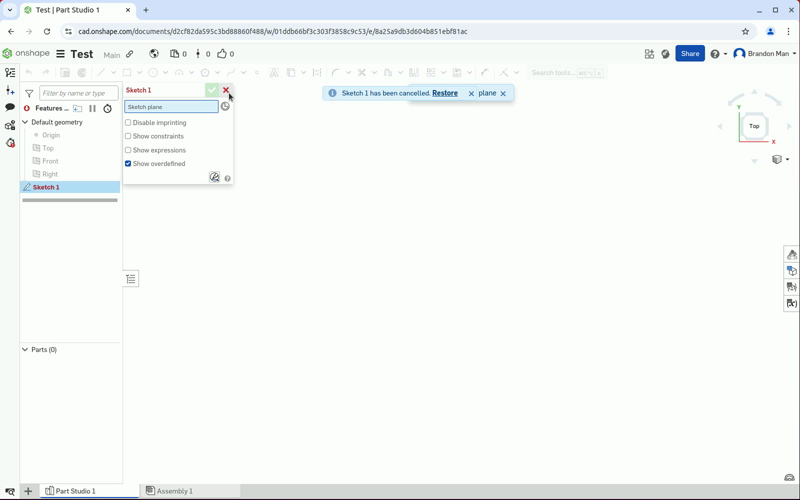
mouse_move(73, 150)
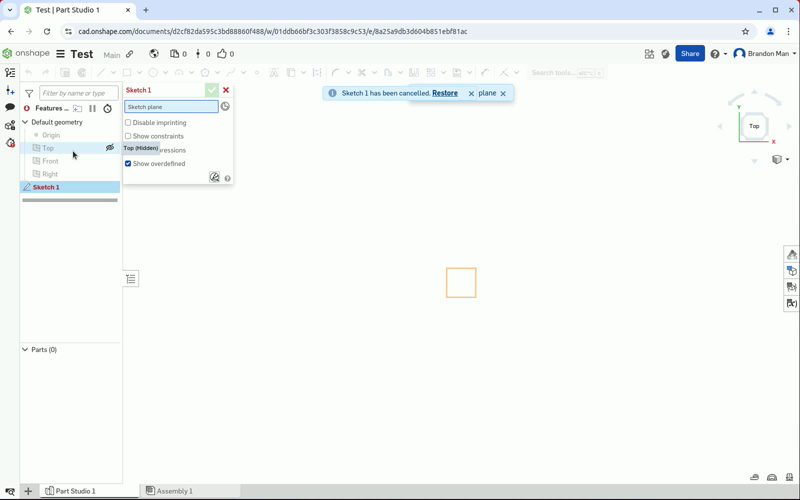
click(73, 150)
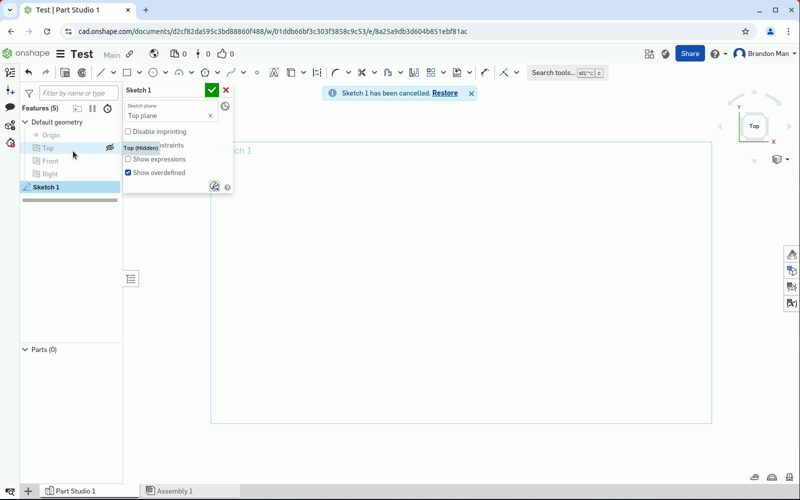
mouse_move(73, 352)
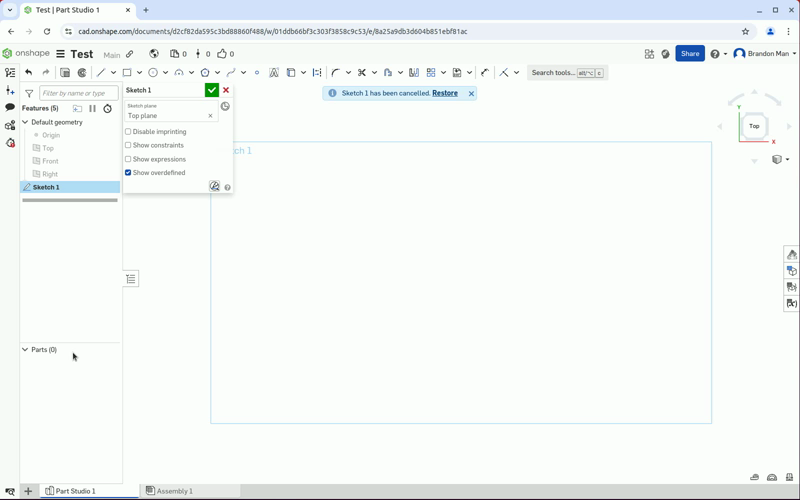
key(y)
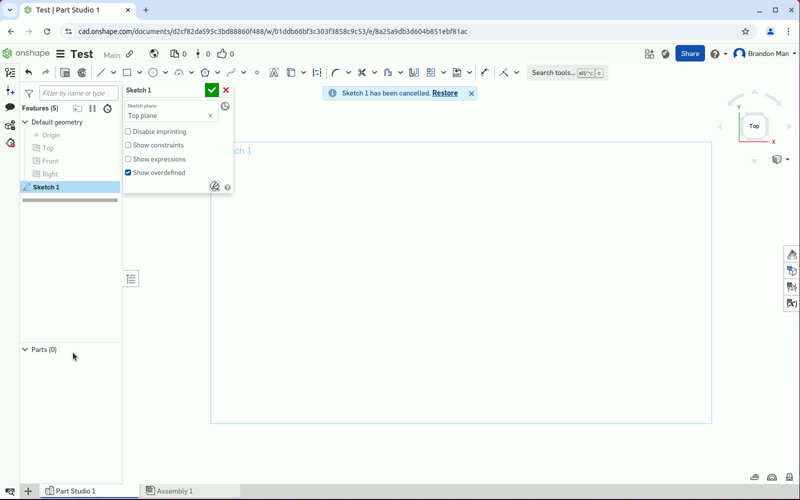
key(a)
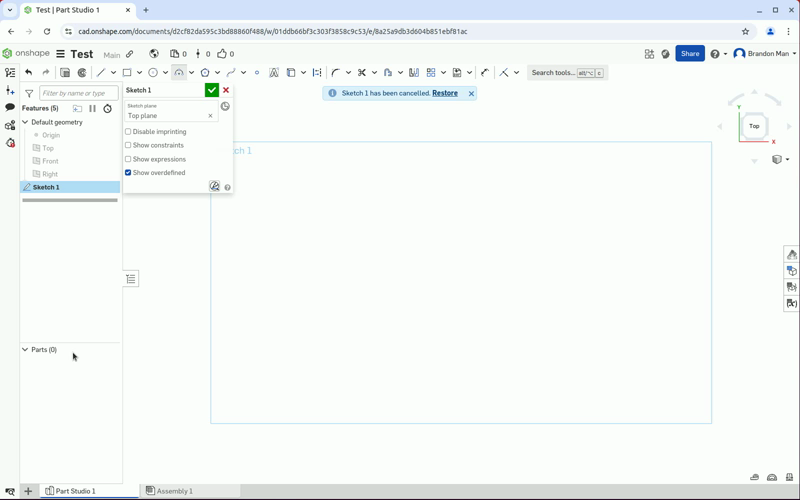
key_down(shift)
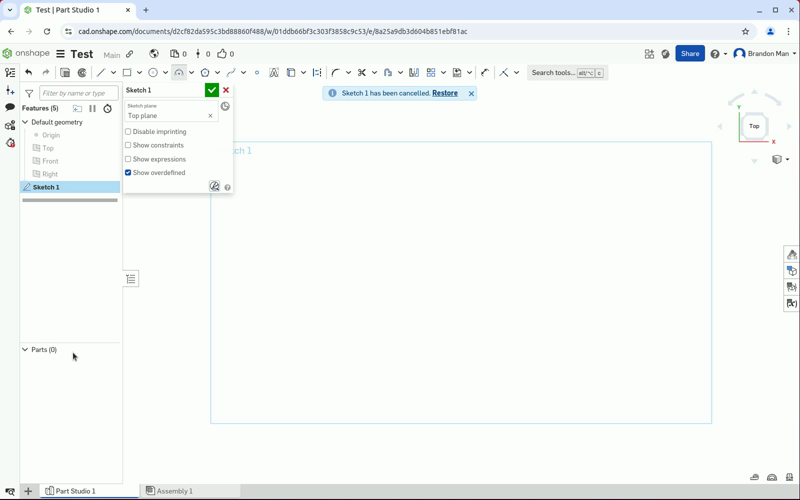
mouse_move(423, 357)
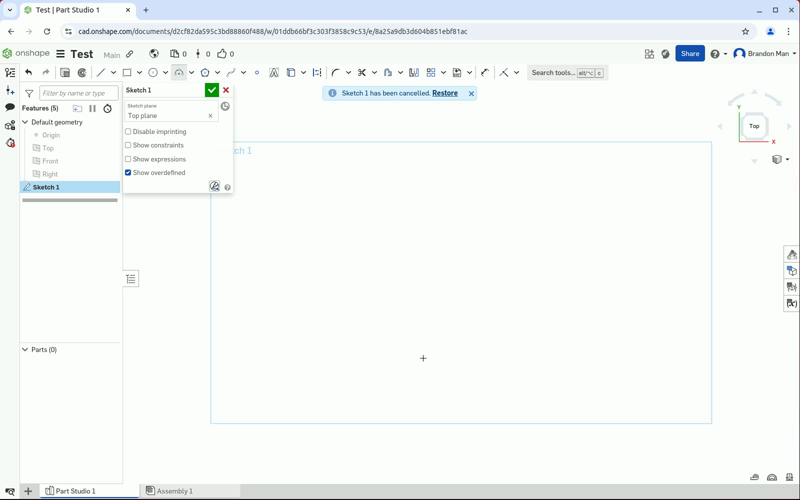
click(423, 357)
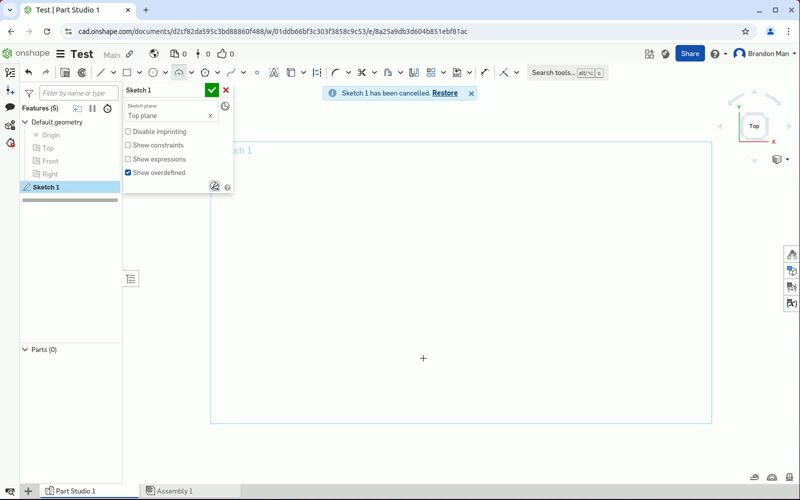
key_up(shift)
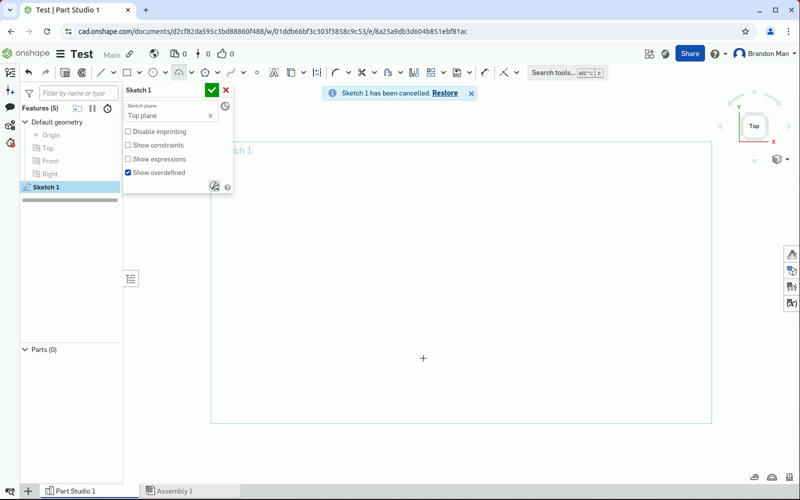
key_down(shift)
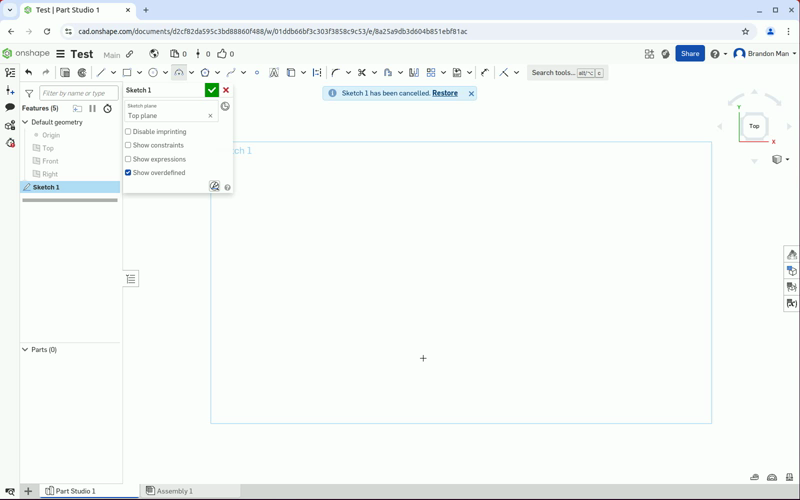
mouse_move(498, 357)
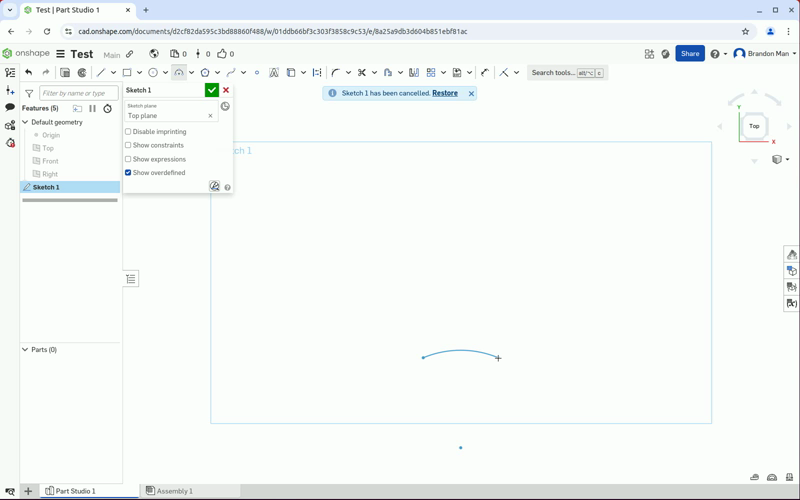
click(498, 357)
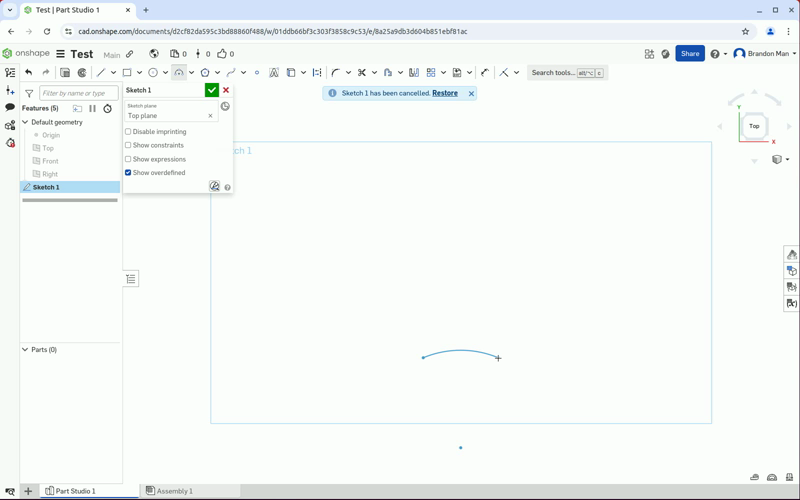
mouse_move(460, 395)
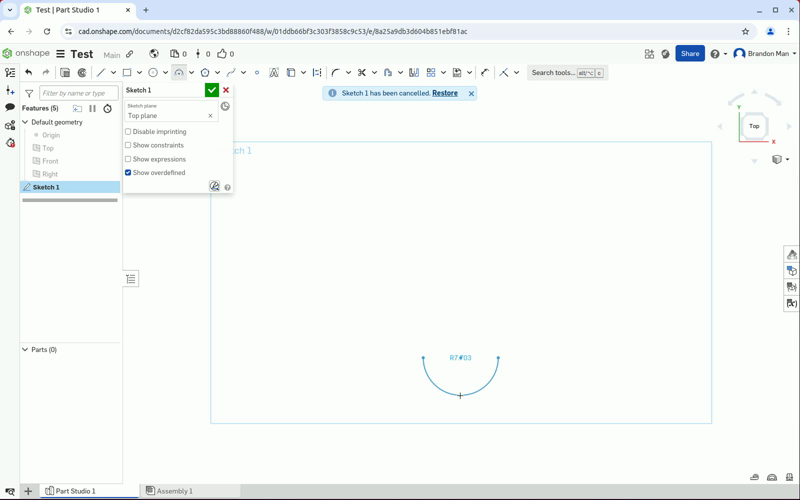
click(460, 395)
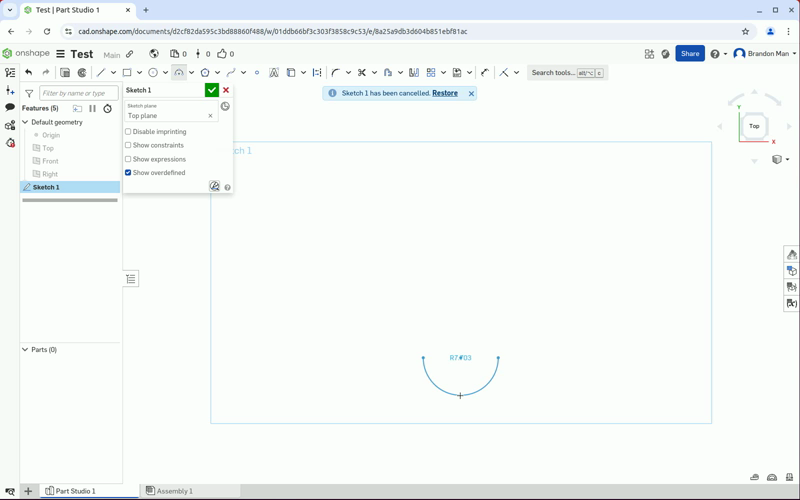
key_up(shift)
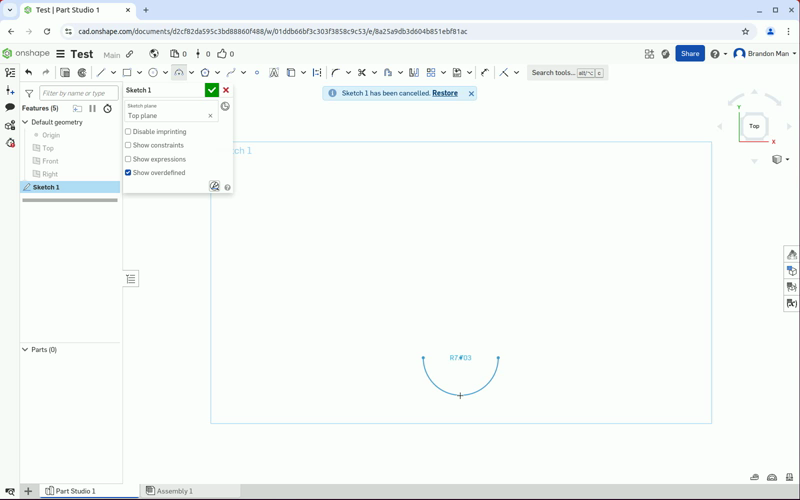
key(esc)
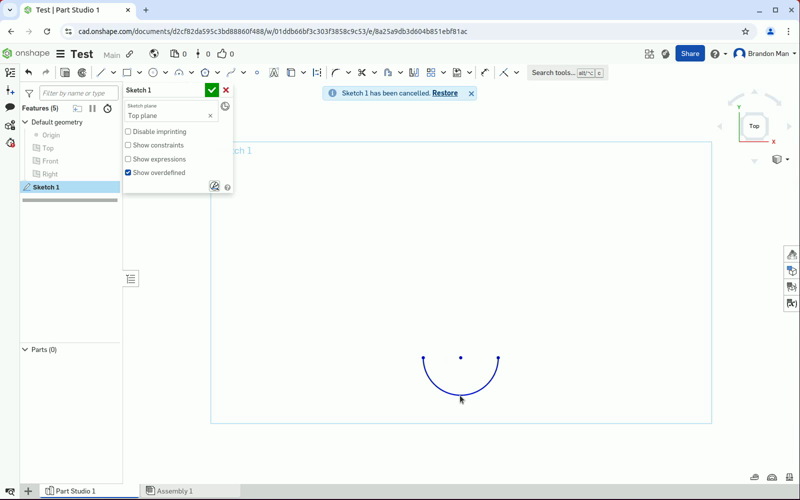
key(l)
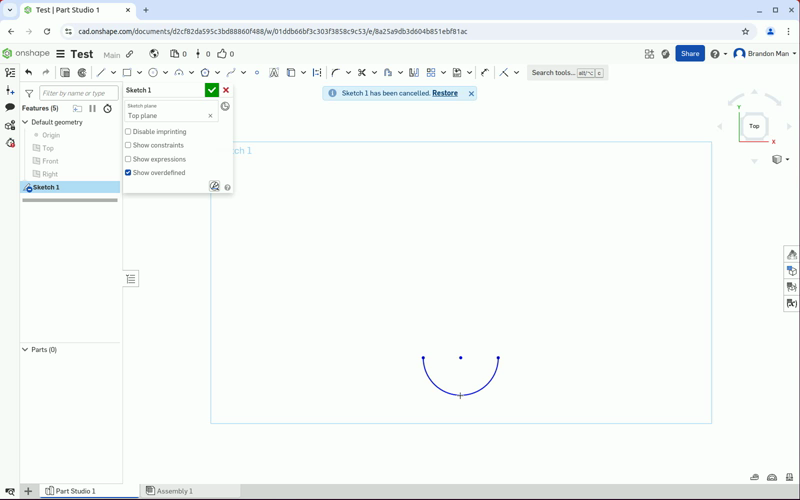
mouse_move(498, 357)
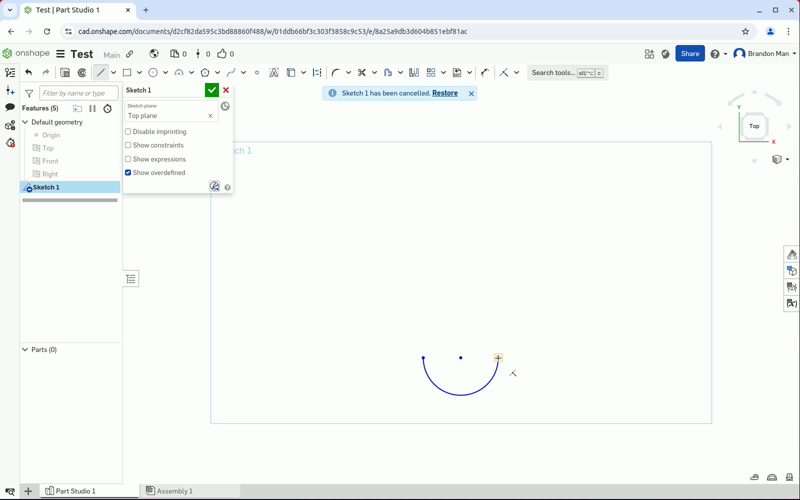
click(498, 357)
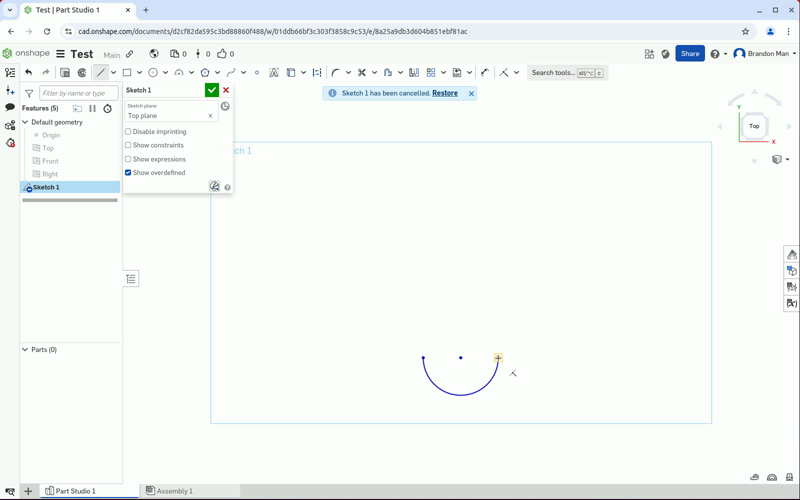
key_down(shift)
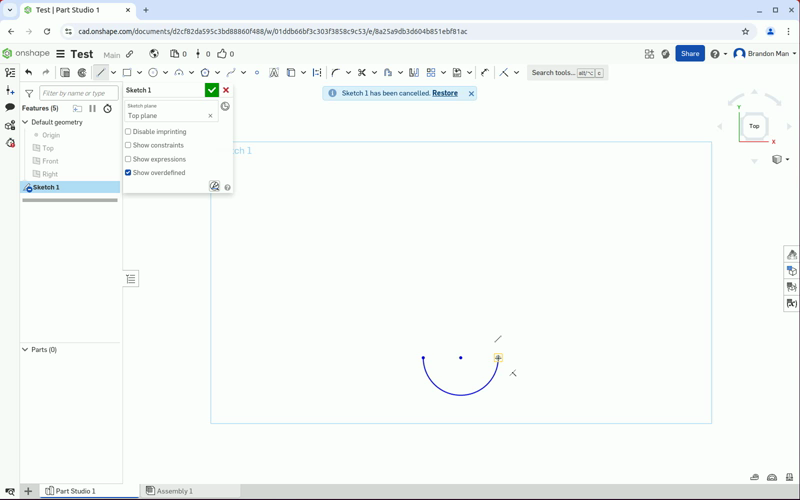
mouse_move(498, 283)
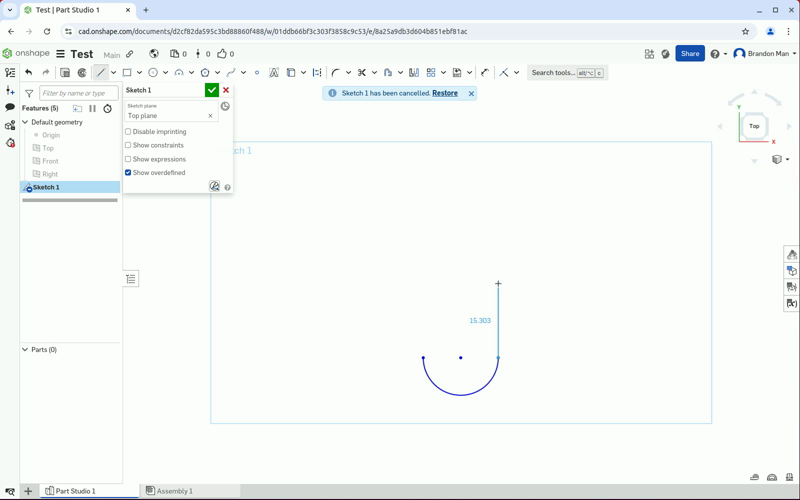
click(498, 283)
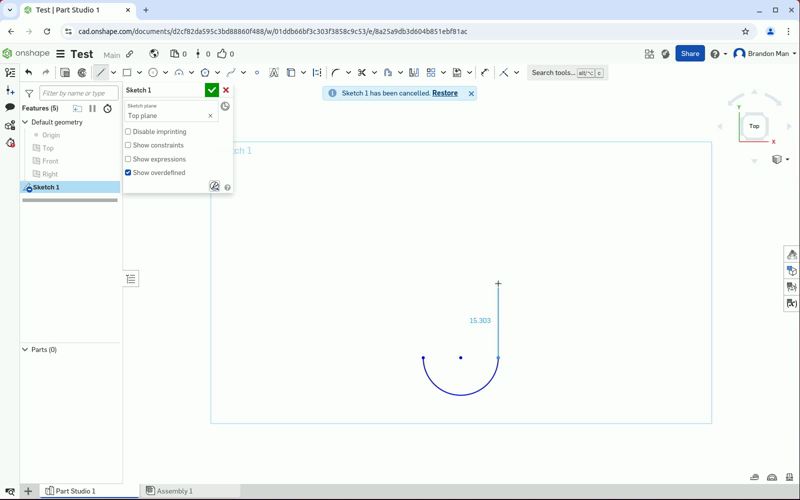
key_up(shift)
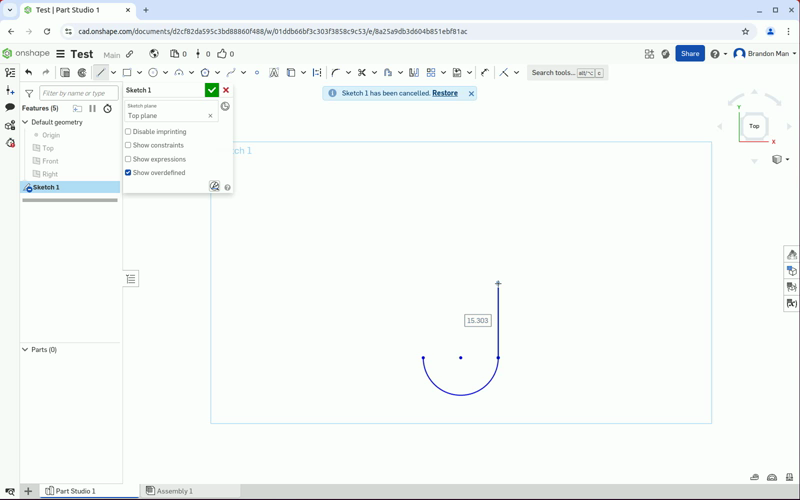
key_down(shift)
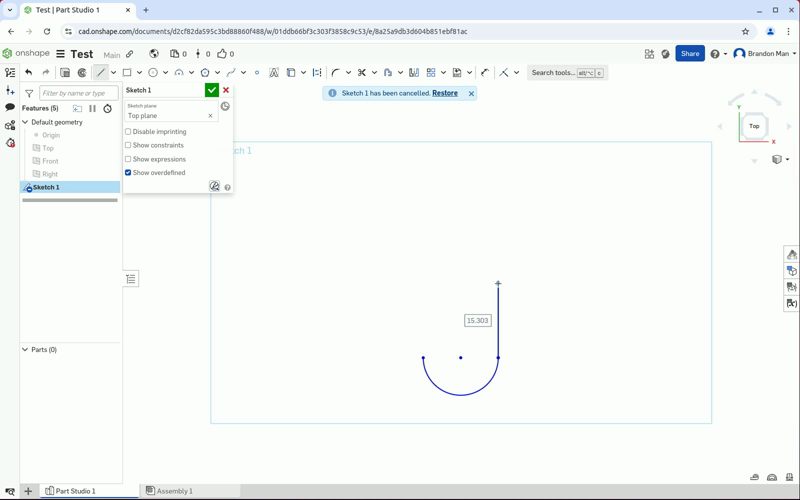
mouse_move(498, 208)
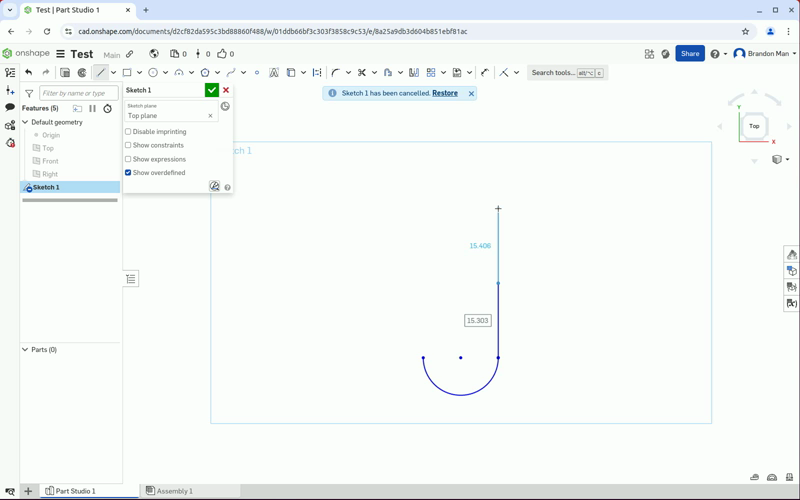
click(498, 208)
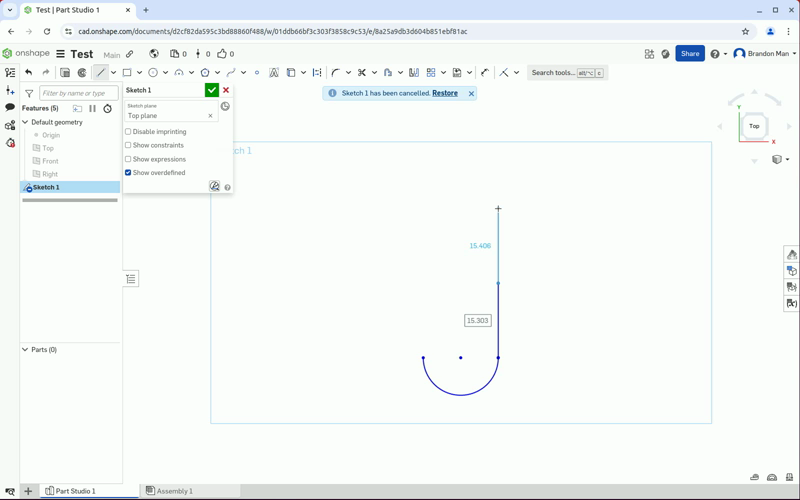
key_up(shift)
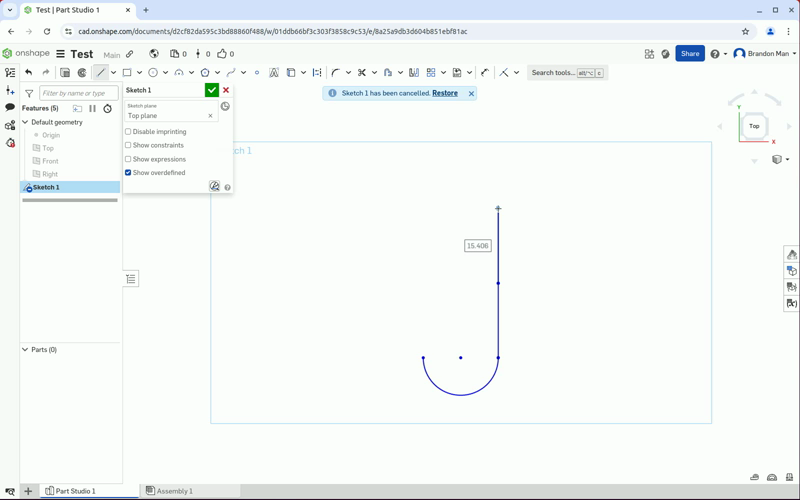
key(esc)
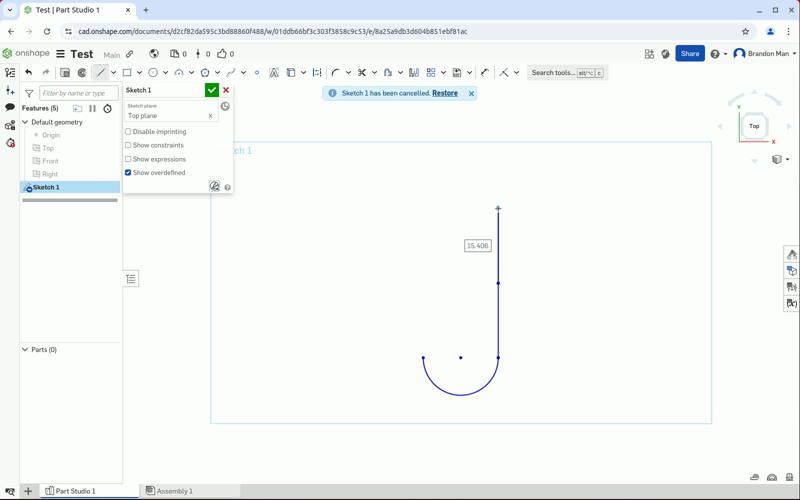
key(a)
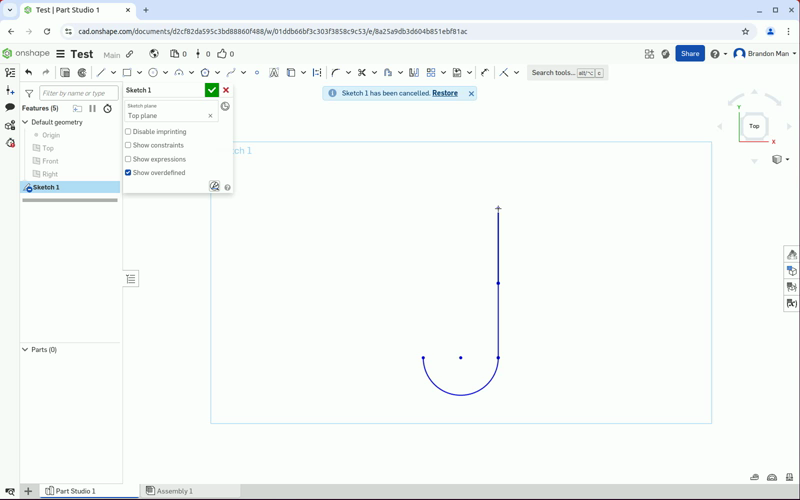
mouse_move(498, 208)
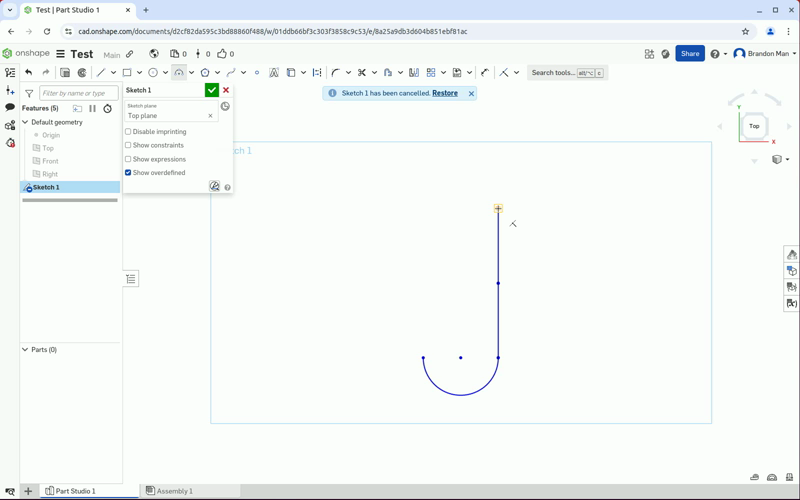
click(498, 208)
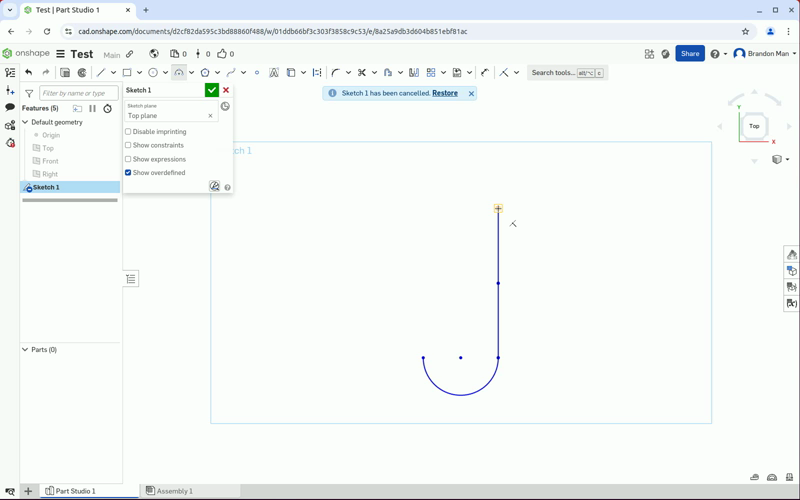
key_down(shift)
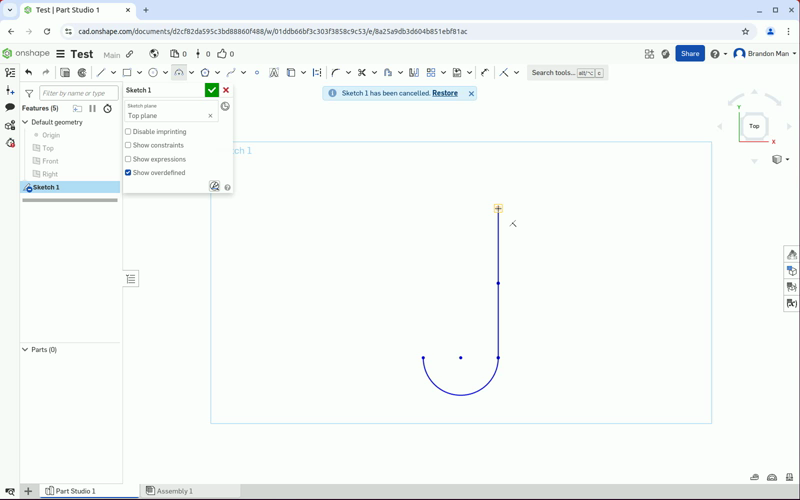
mouse_move(423, 208)
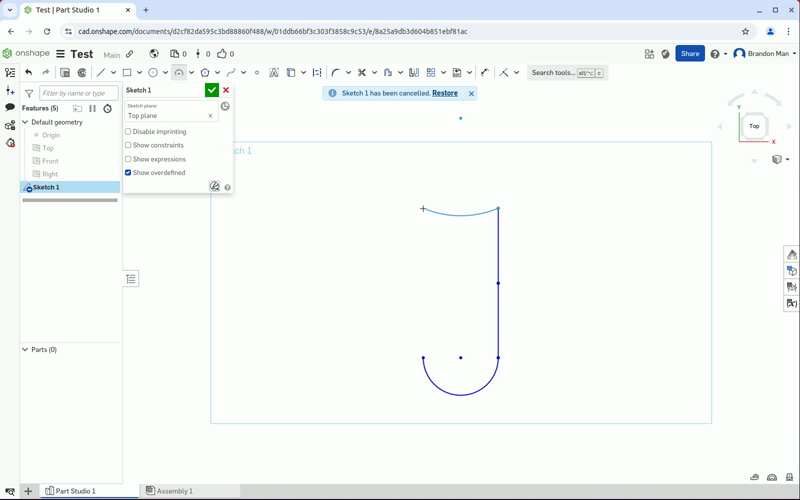
click(423, 208)
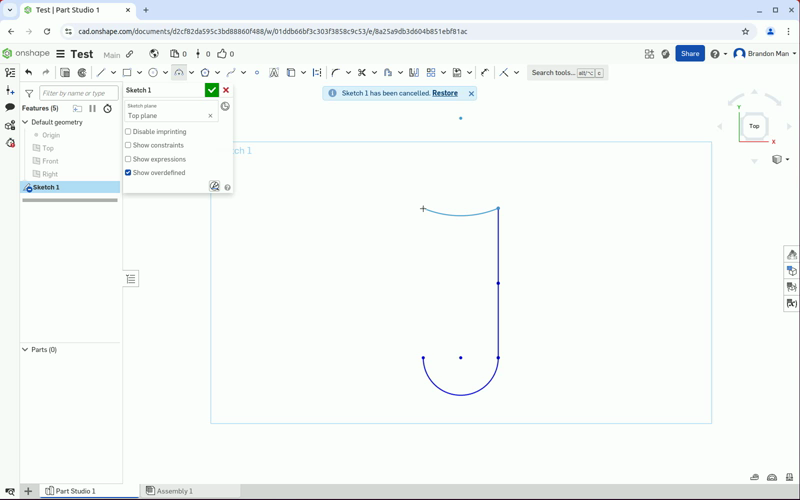
mouse_move(460, 171)
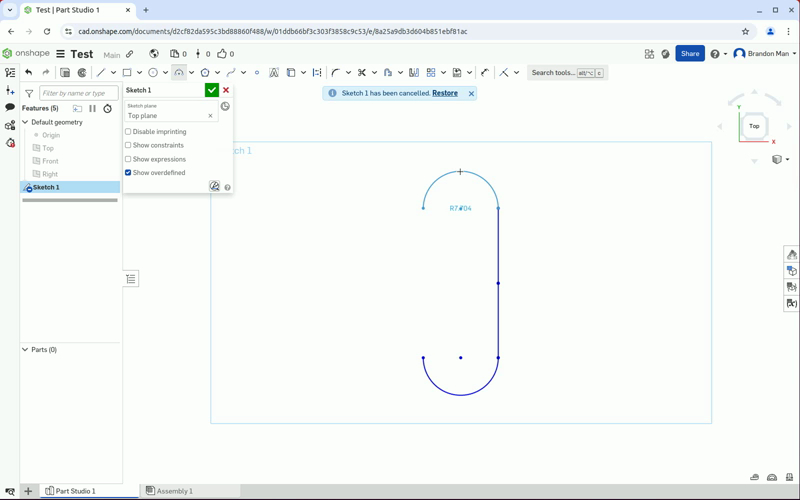
click(460, 171)
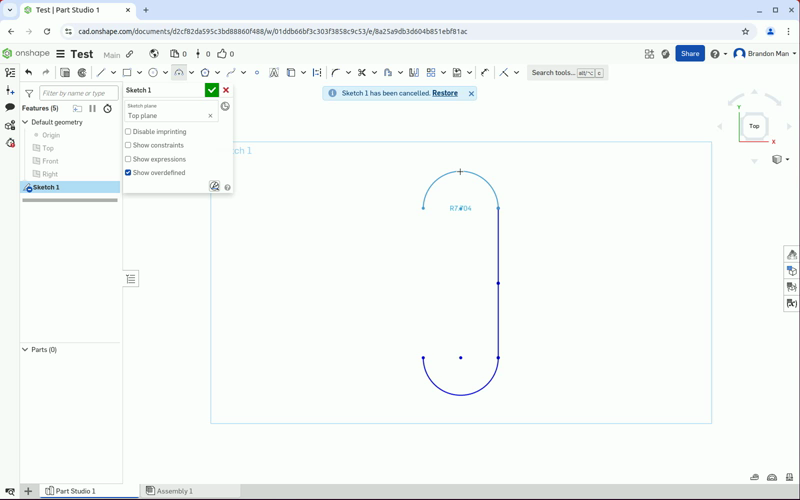
key_up(shift)
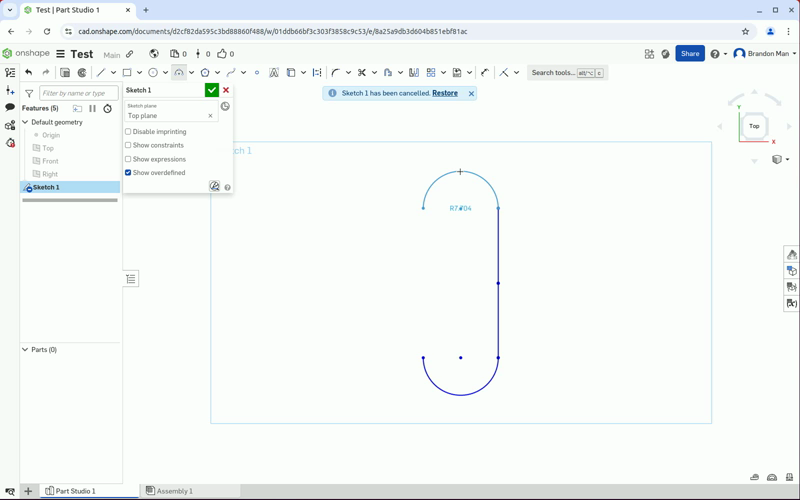
key(esc)
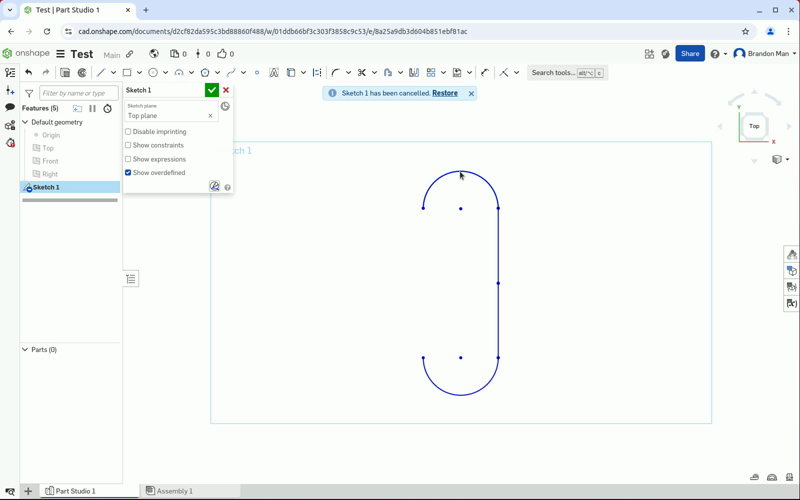
key(l)
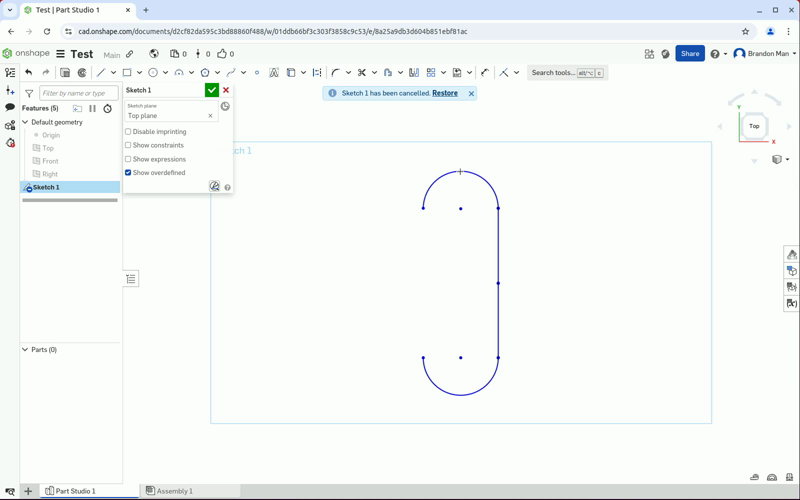
mouse_move(423, 208)
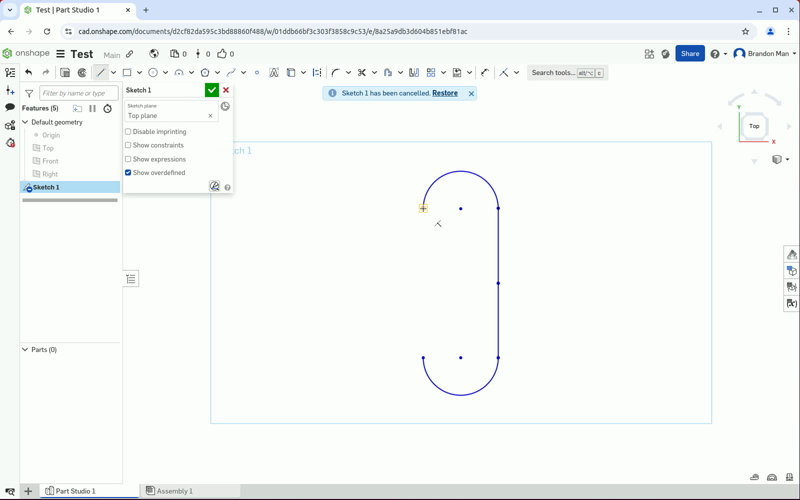
click(423, 208)
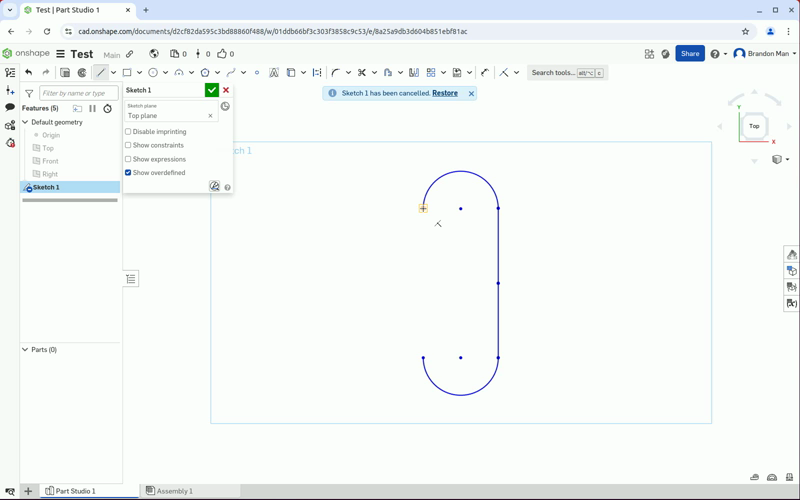
key_down(shift)
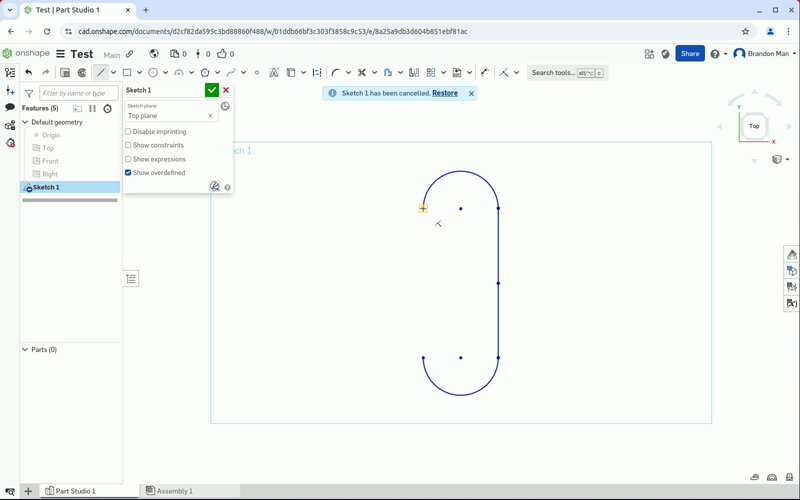
mouse_move(423, 283)
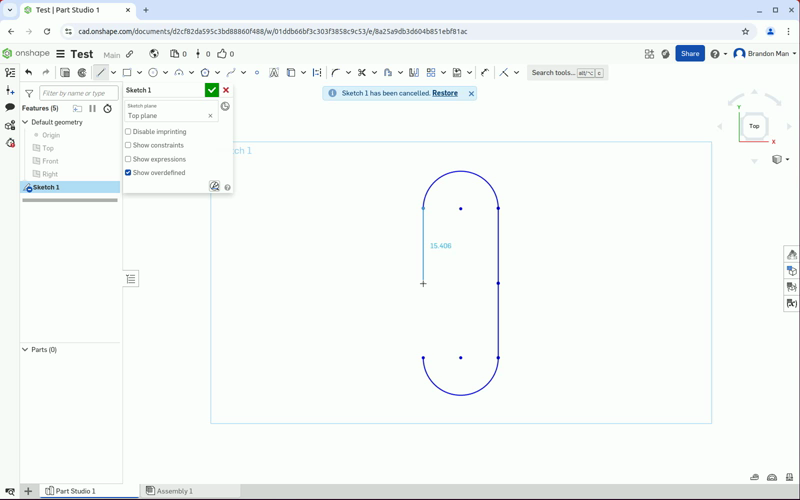
click(423, 283)
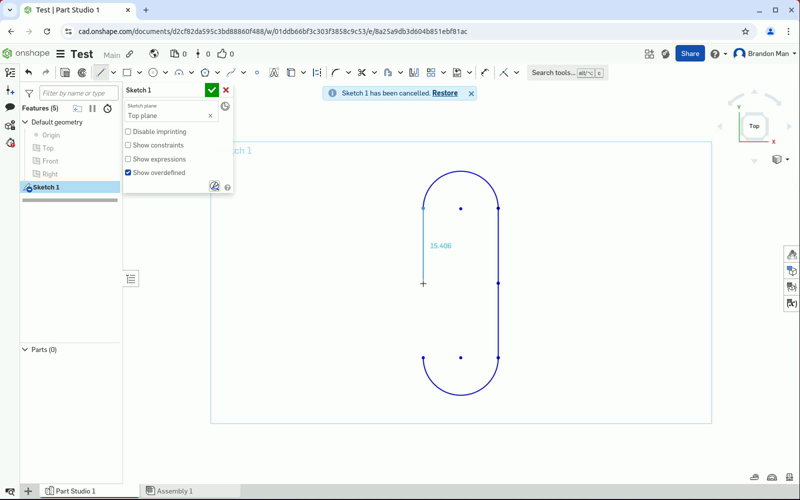
key_up(shift)
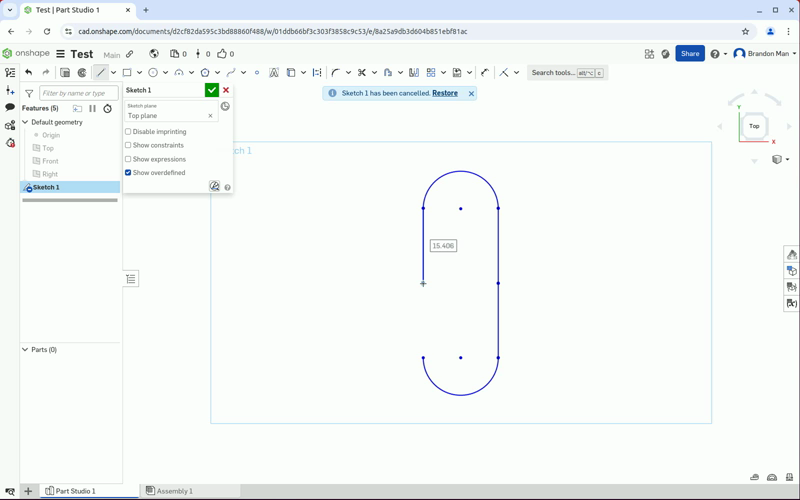
key_down(shift)
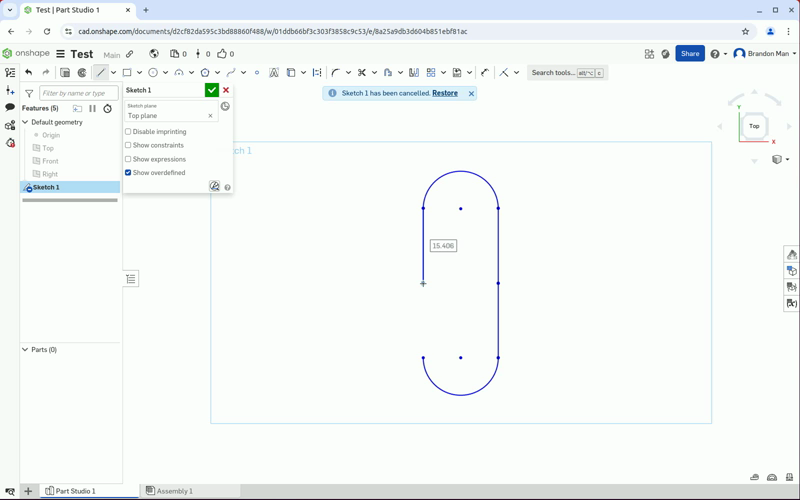
mouse_move(423, 357)
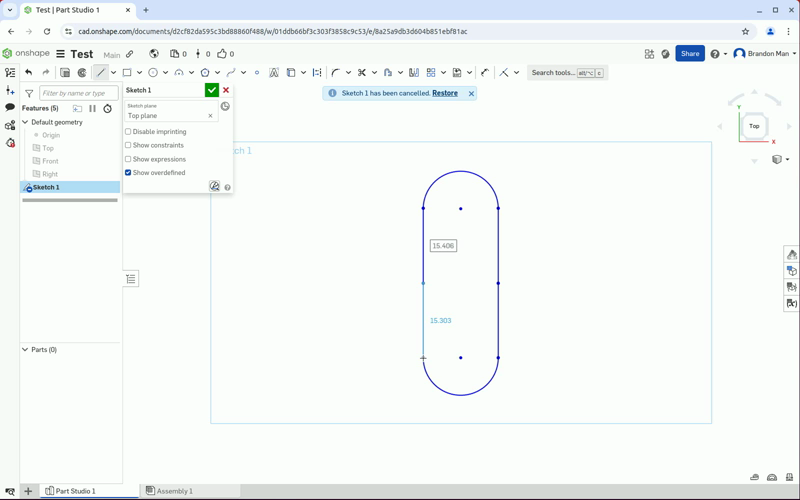
key_up(shift)
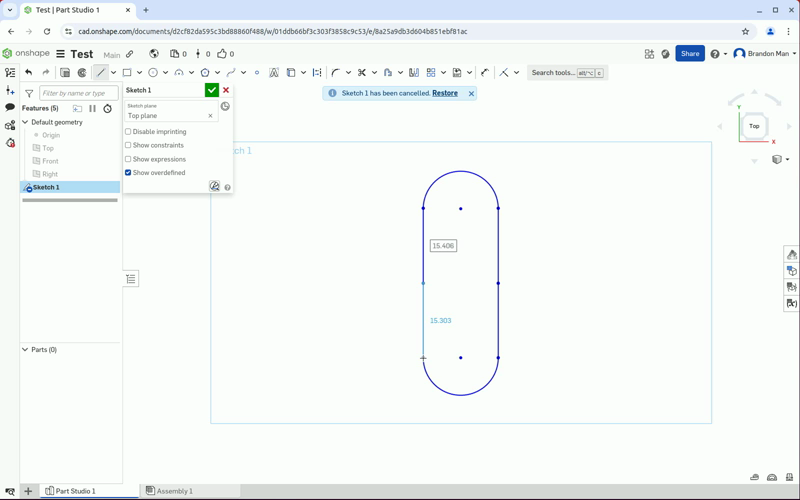
click(423, 357)
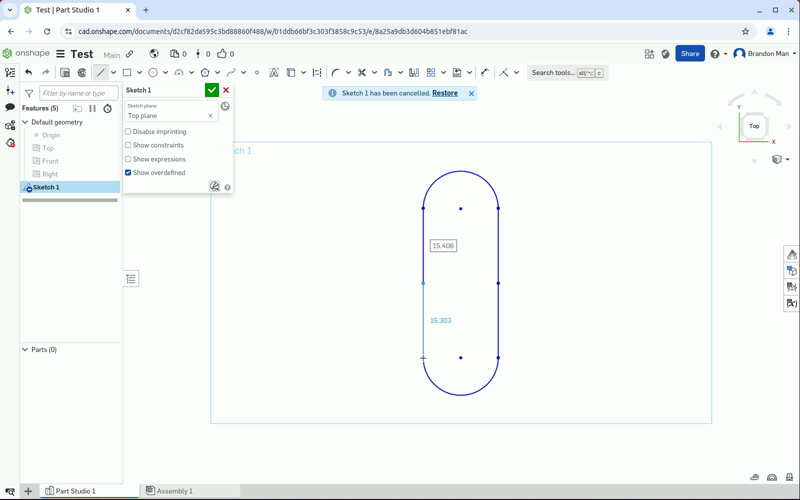
key(esc)
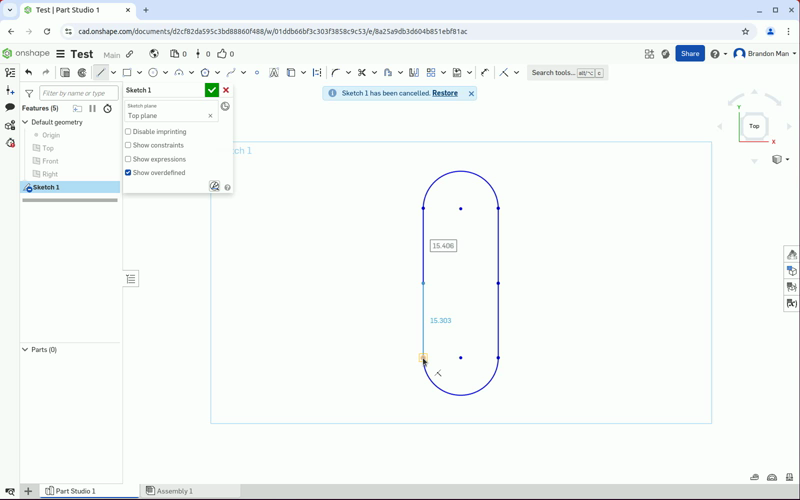
mouse_move(442, 317)
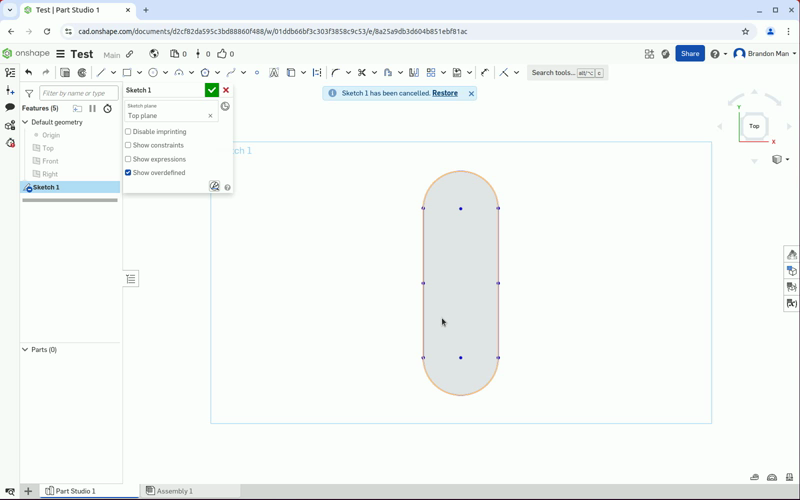
click(442, 317)
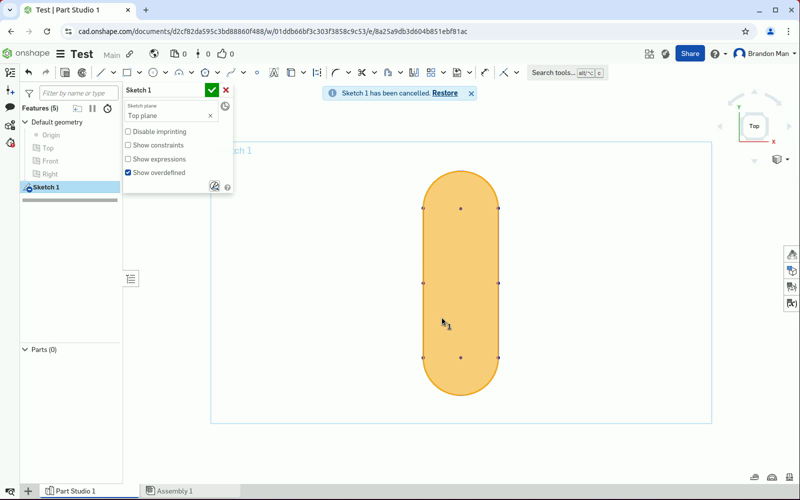
mouse_move(73, 352)
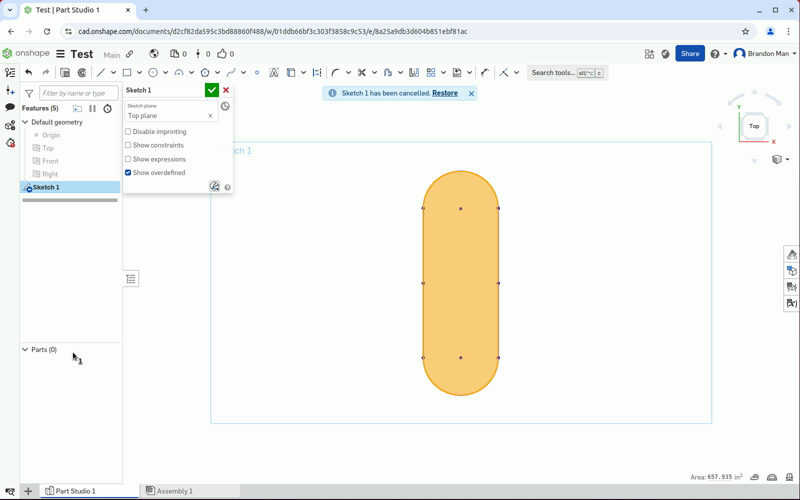
key(shift+y)
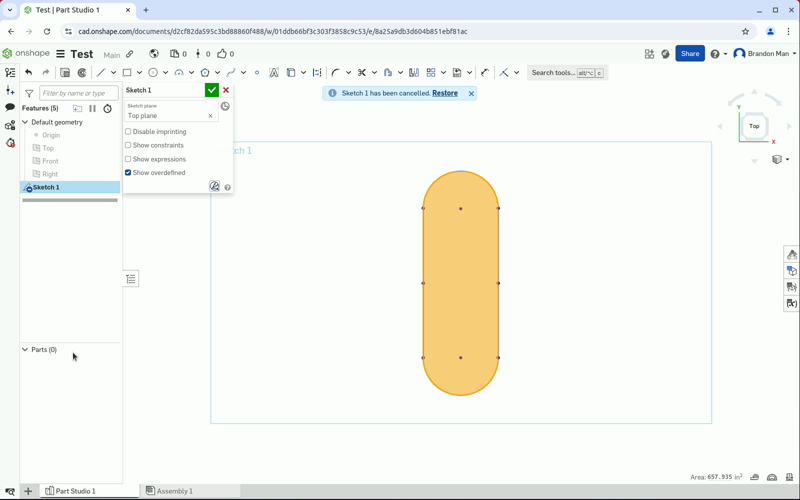
key(shift+e)
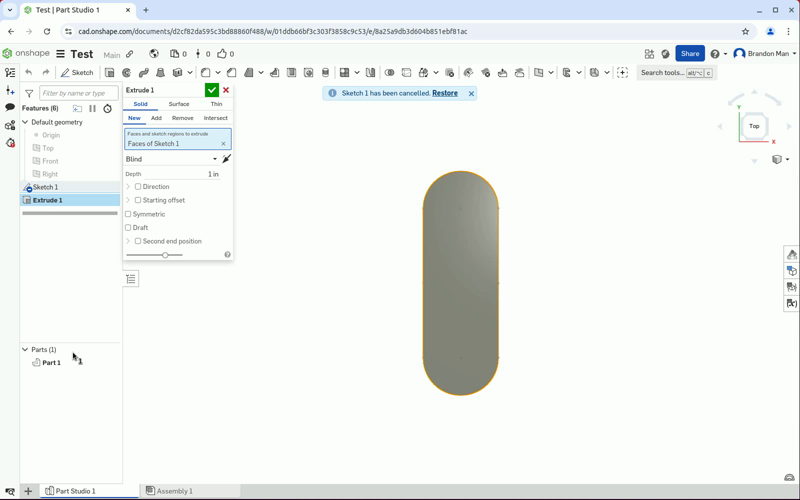
mouse_move(143, 106)
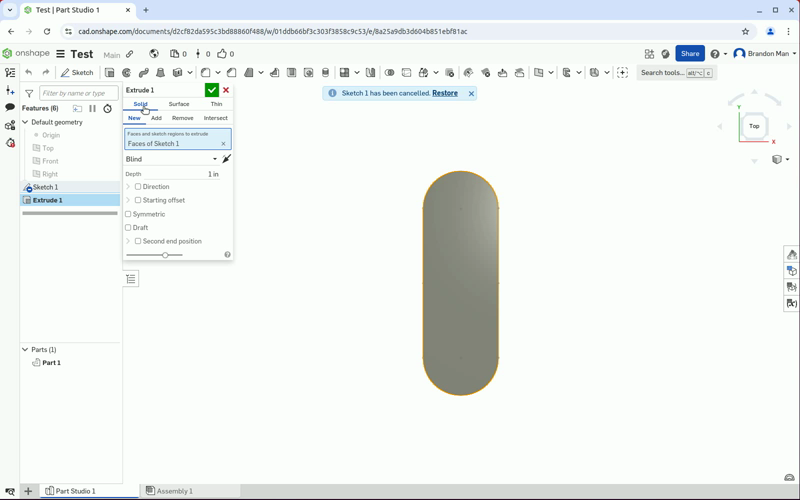
click(143, 106)
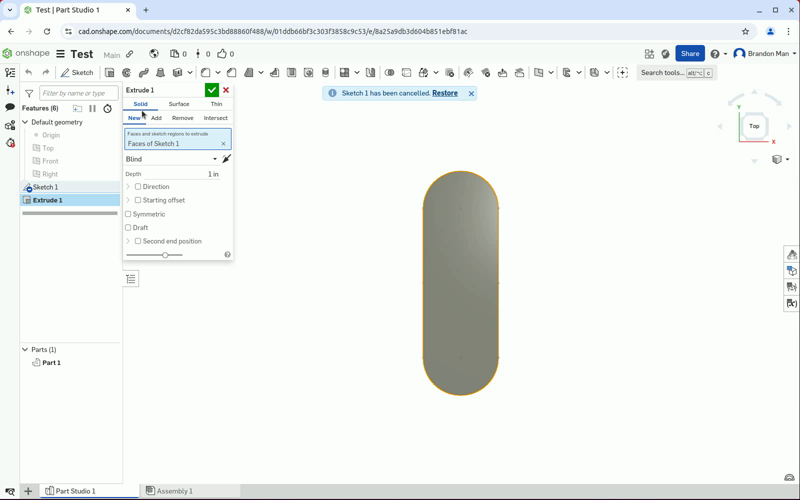
mouse_move(137, 120)
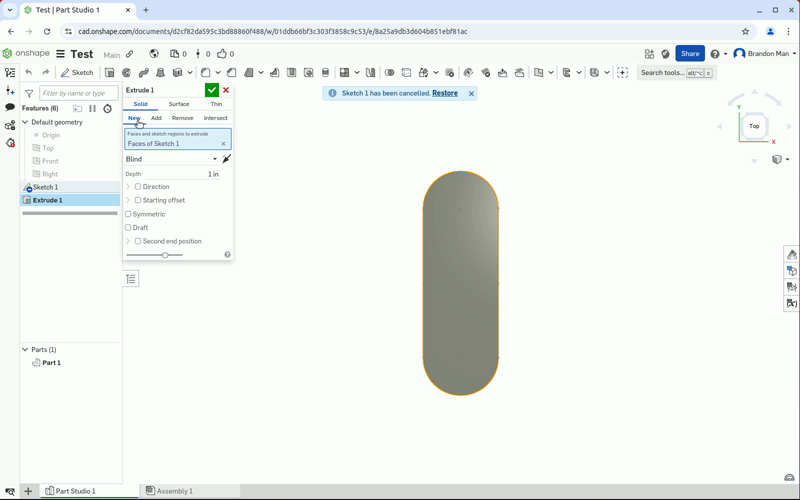
click(137, 120)
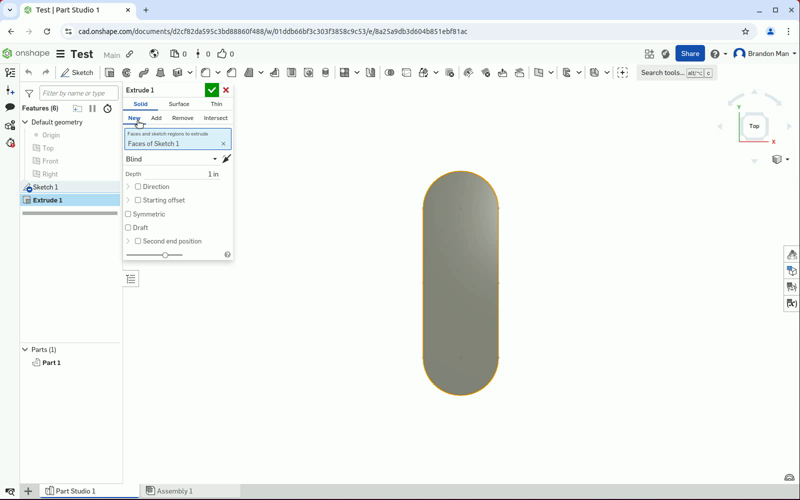
key(tab, 4)
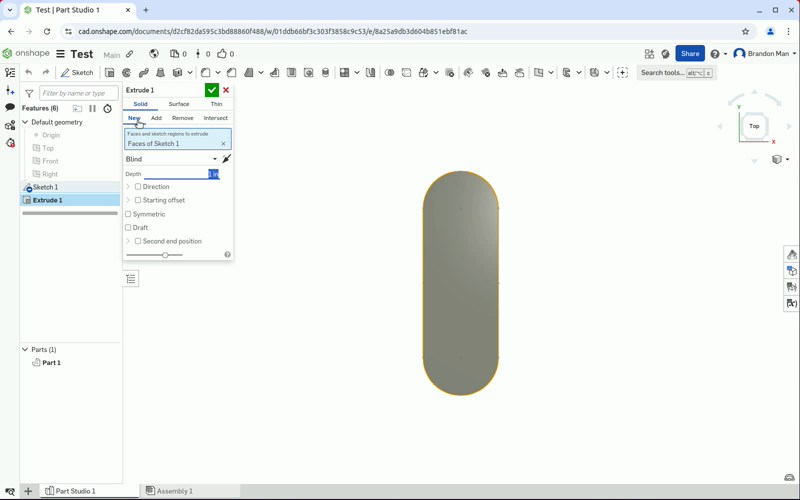
text(7.703)
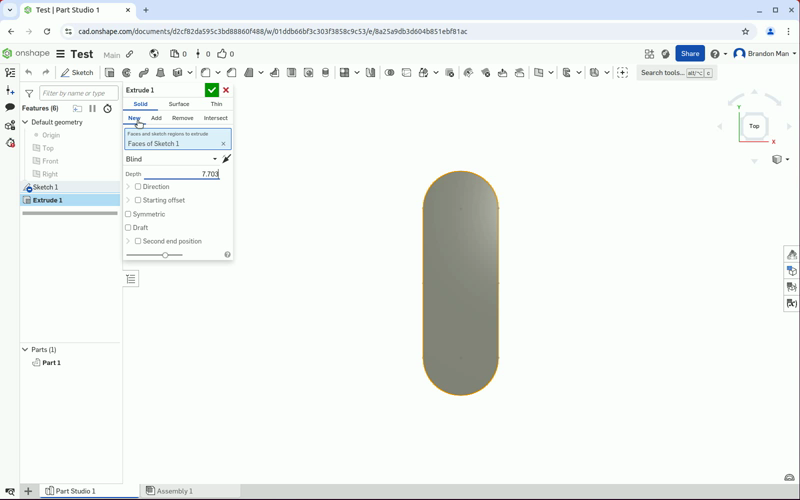
key(enter)
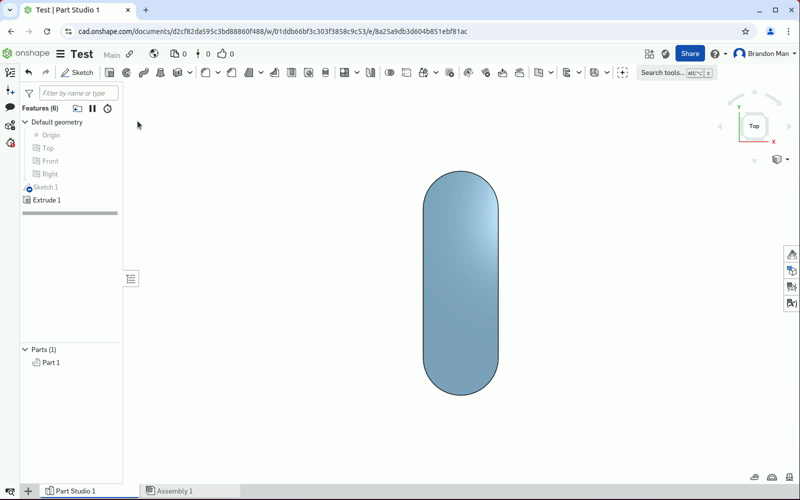
key(shift+h)
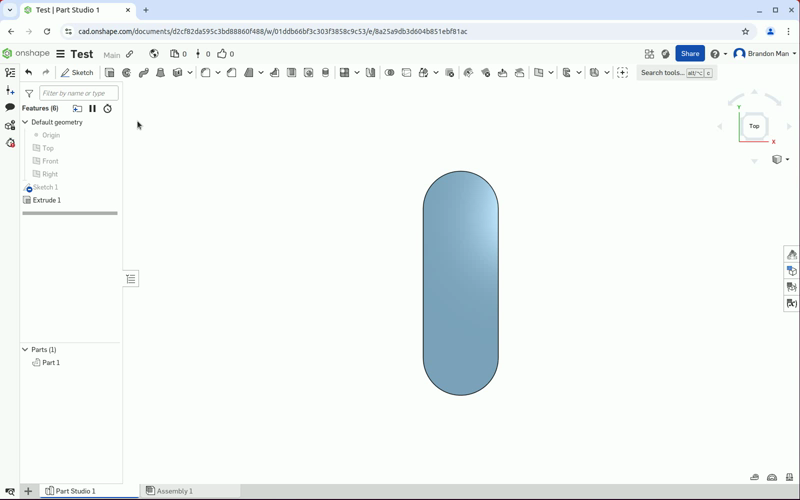
key(shift+h)
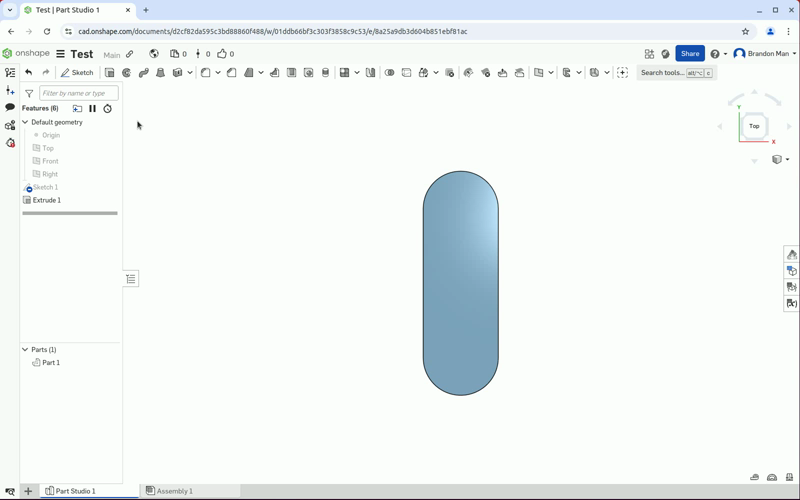
mouse_move(73, 189)
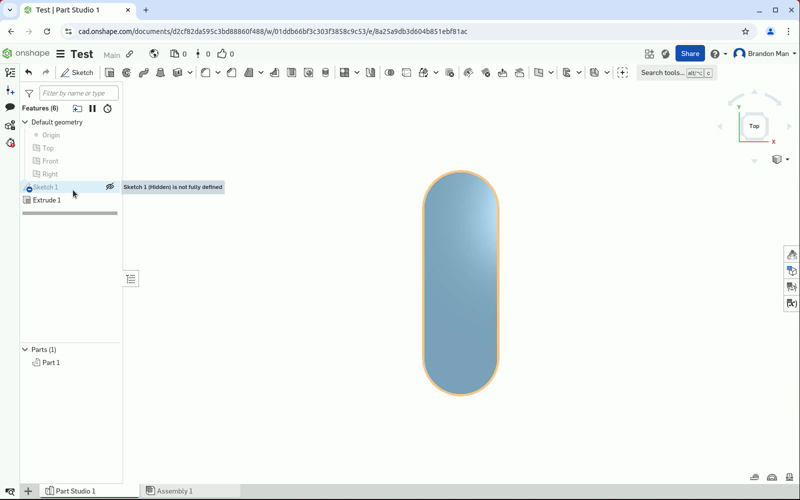
click(73, 189)
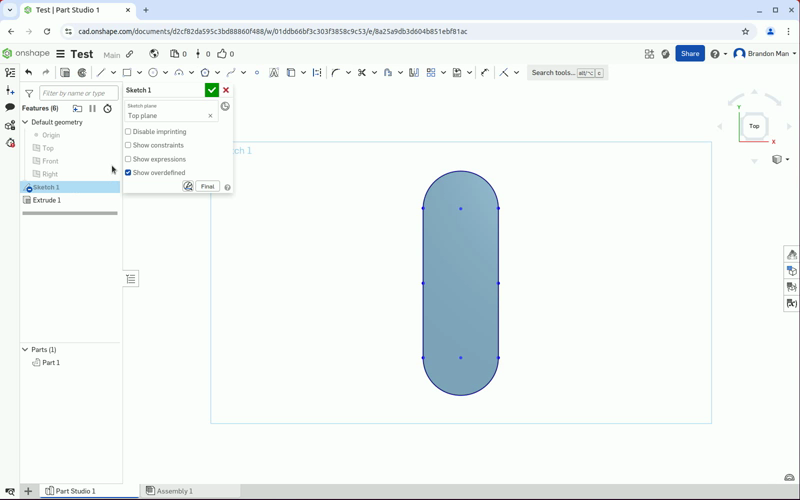
mouse_move(229, 92)
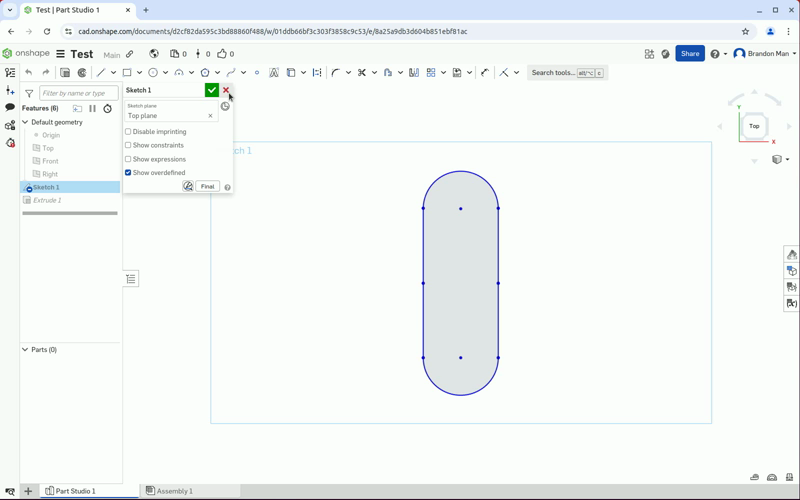
click(229, 92)
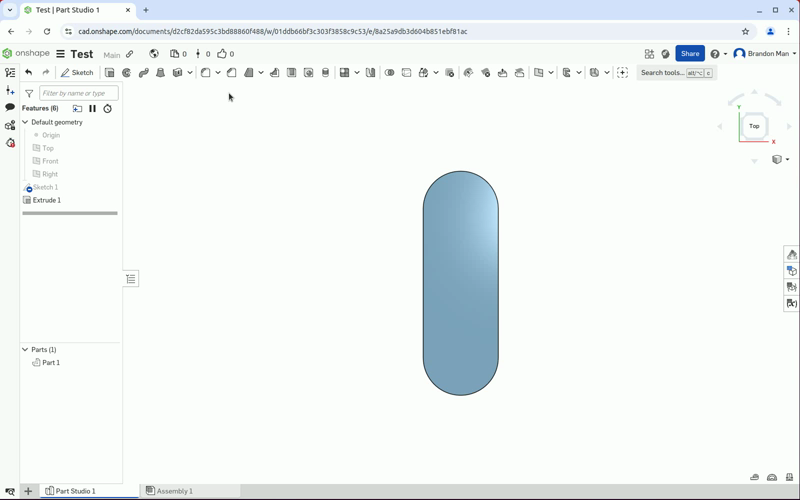
mouse_move(541, 75)
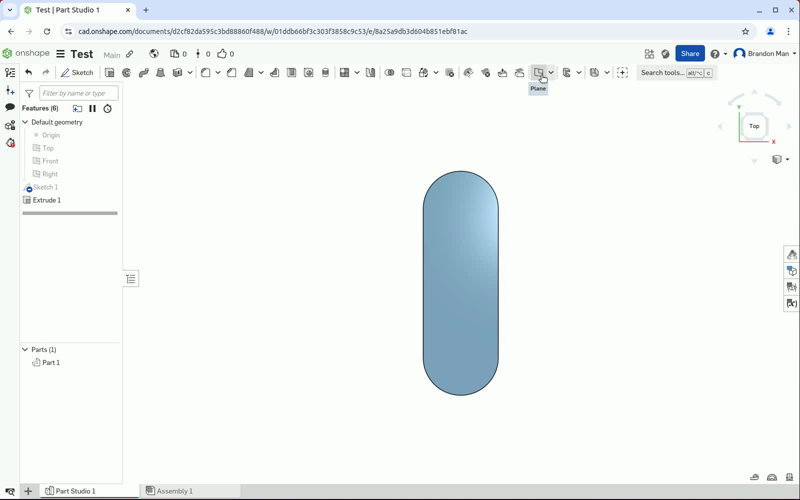
click(541, 75)
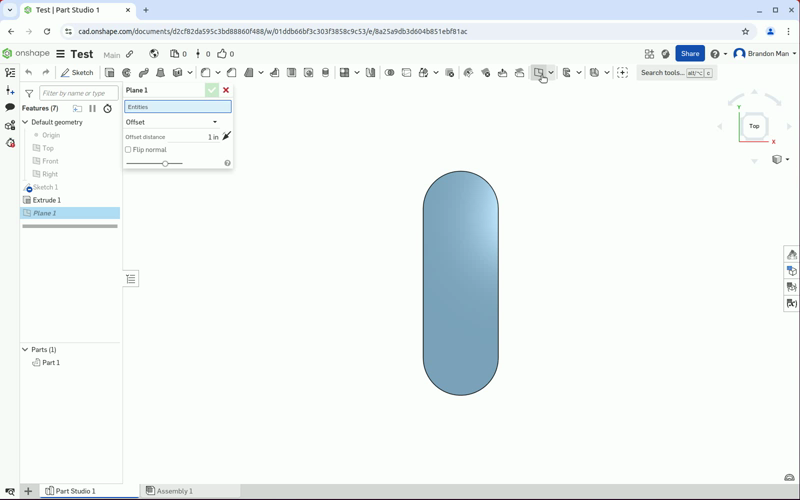
mouse_move(73, 150)
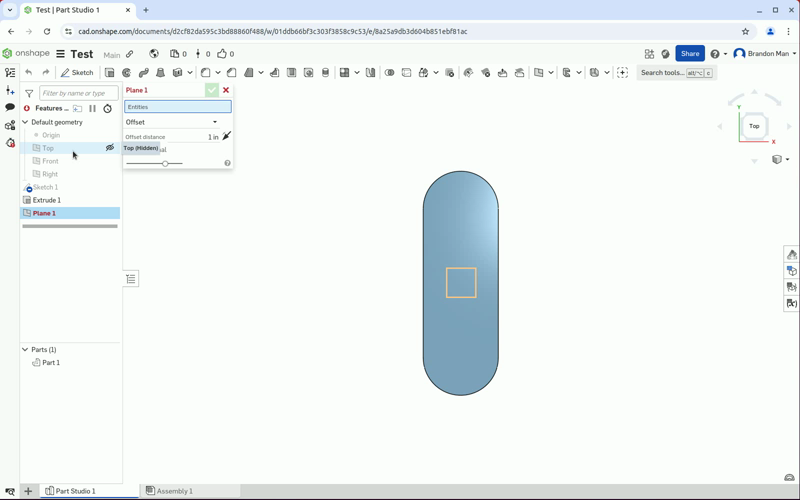
click(73, 150)
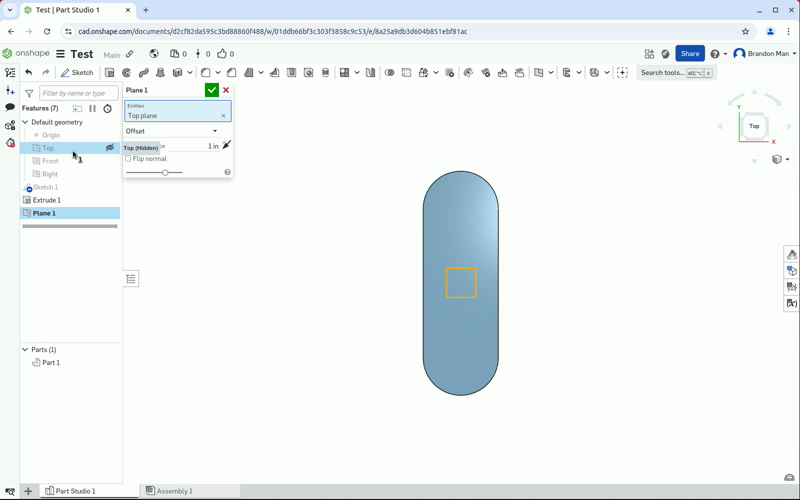
key(tab, 2)
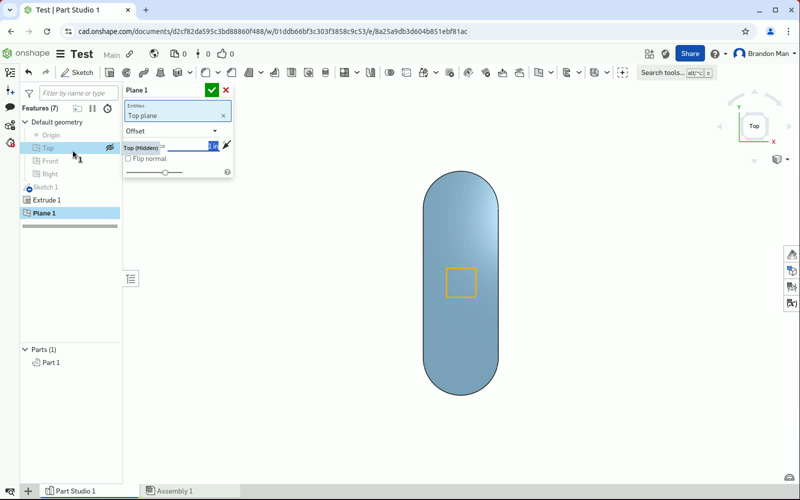
text(7.703)
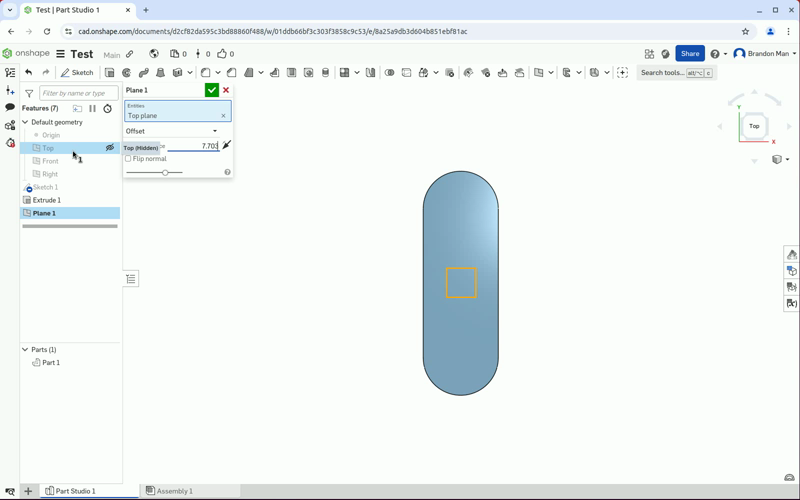
key(enter, 2)
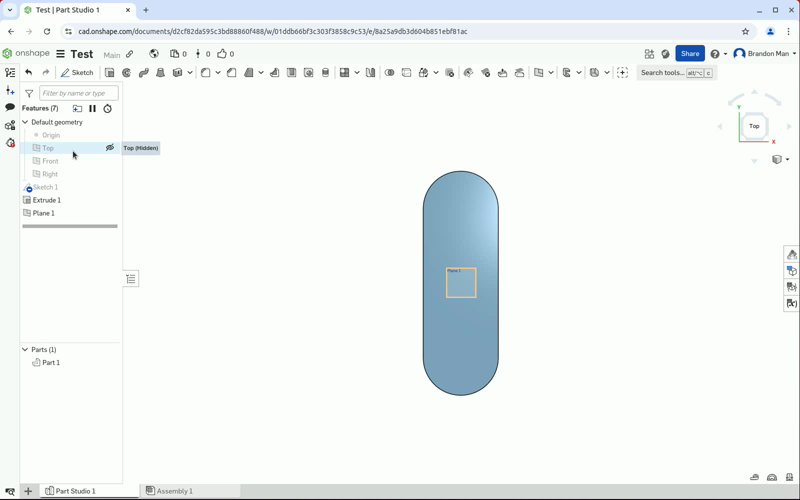
key(shift+s)
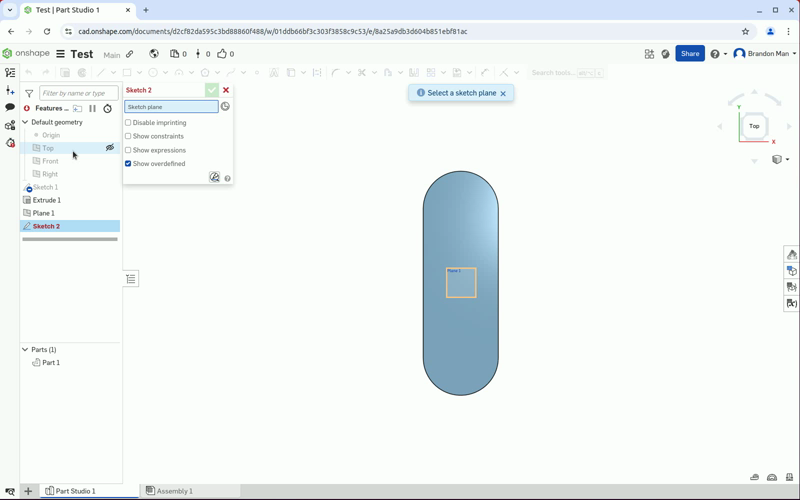
mouse_move(73, 215)
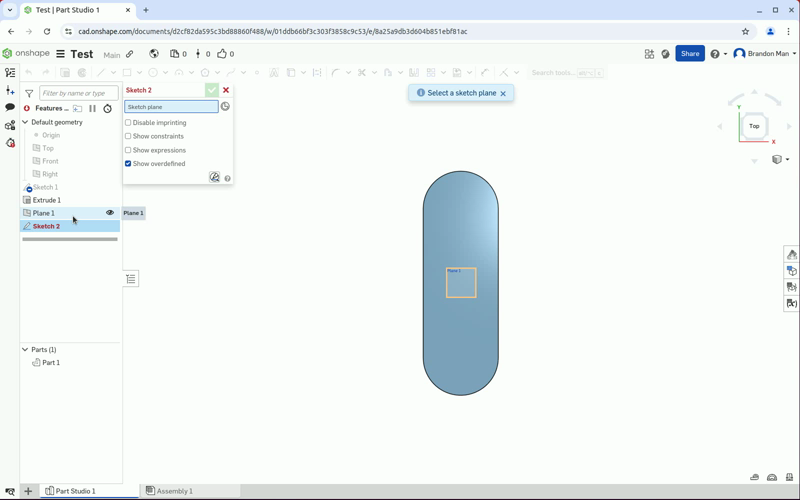
click(73, 215)
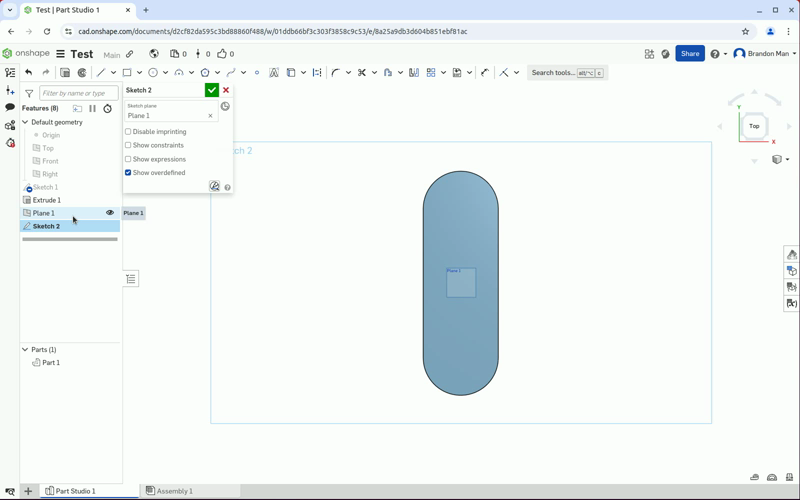
mouse_move(73, 352)
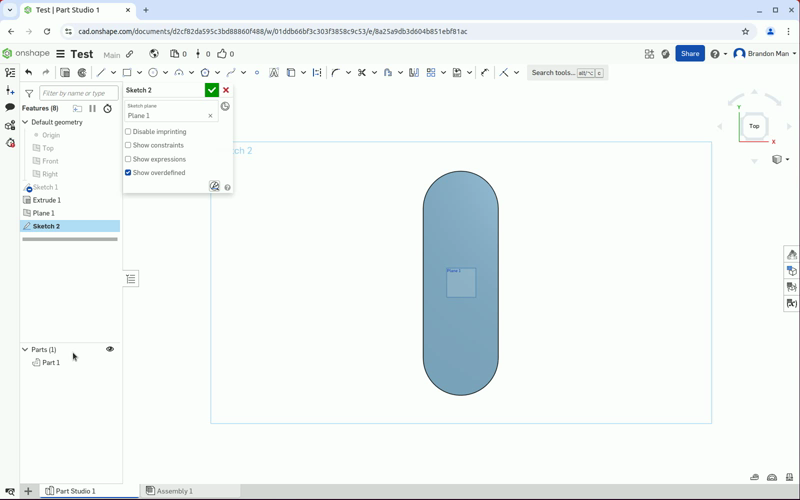
key(y)
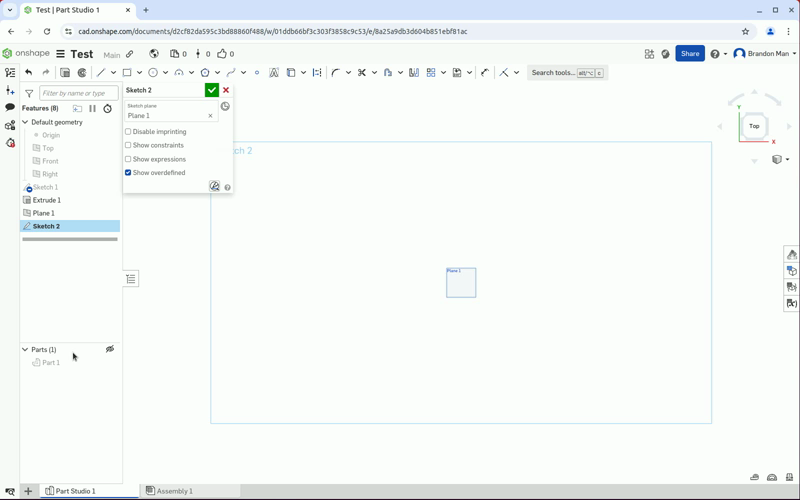
key(c)
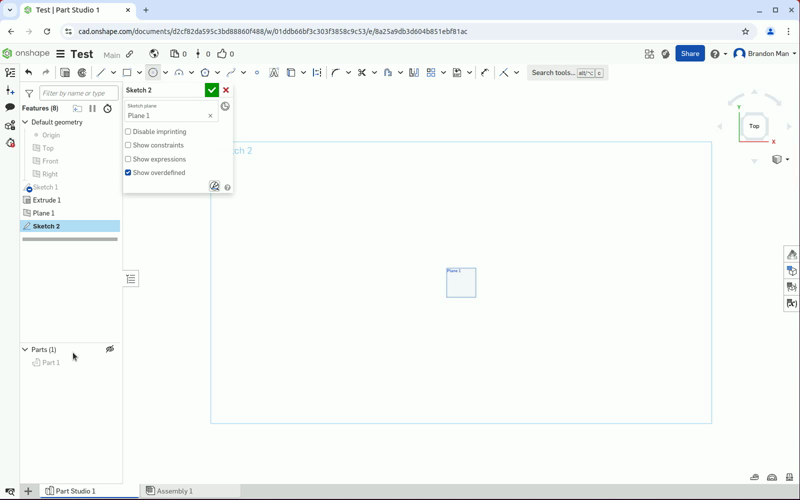
key_down(shift)
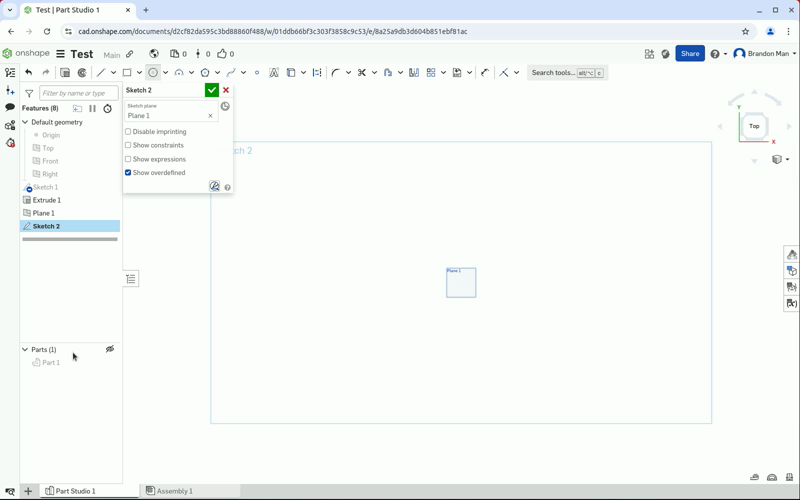
mouse_move(461, 207)
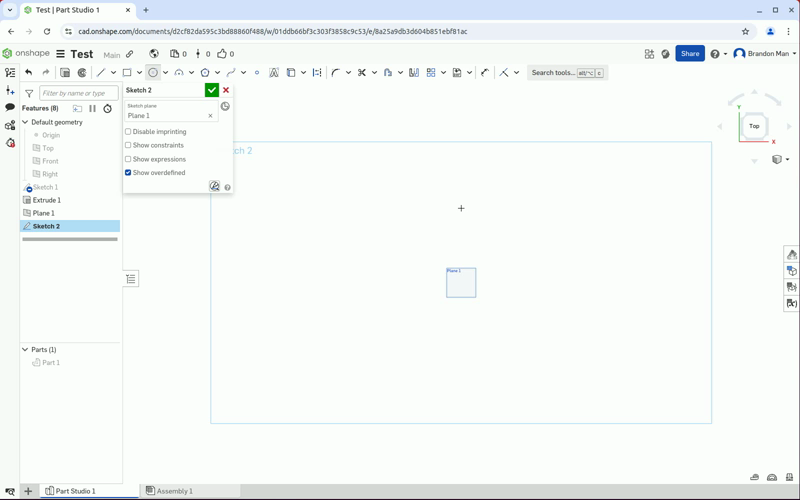
click(461, 207)
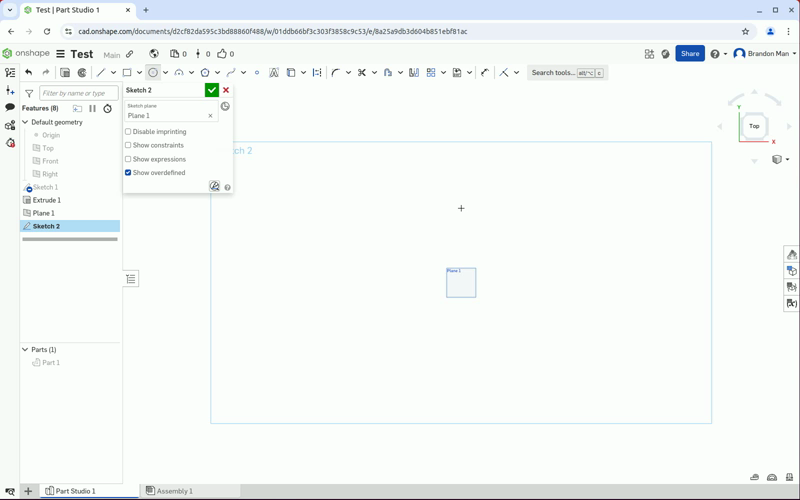
key_up(shift)
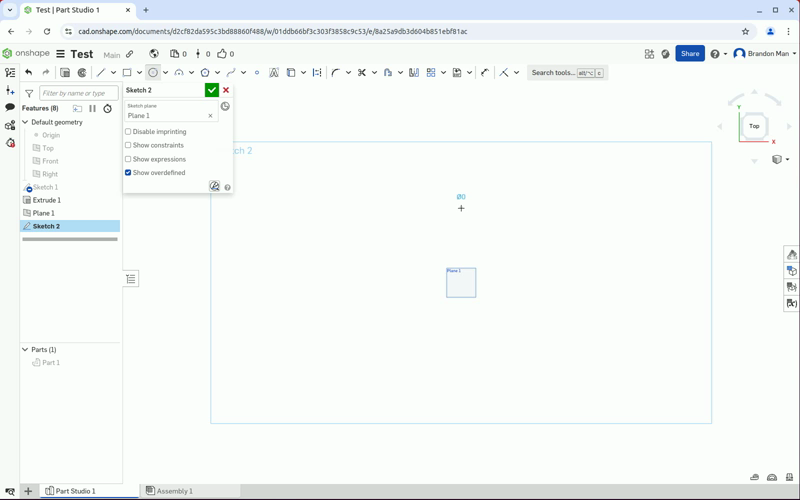
mouse_move(480, 207)
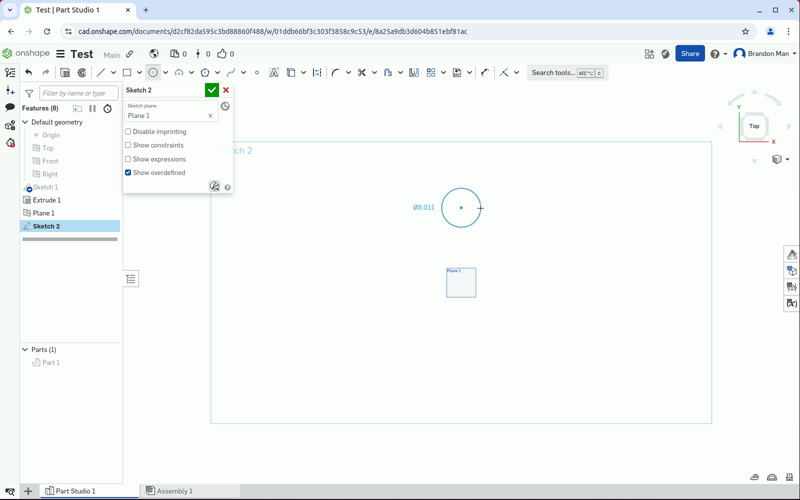
click(480, 207)
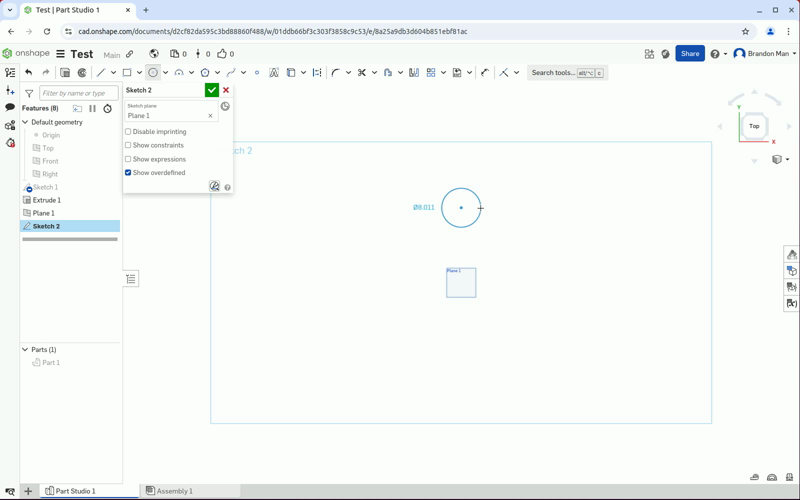
key(esc)
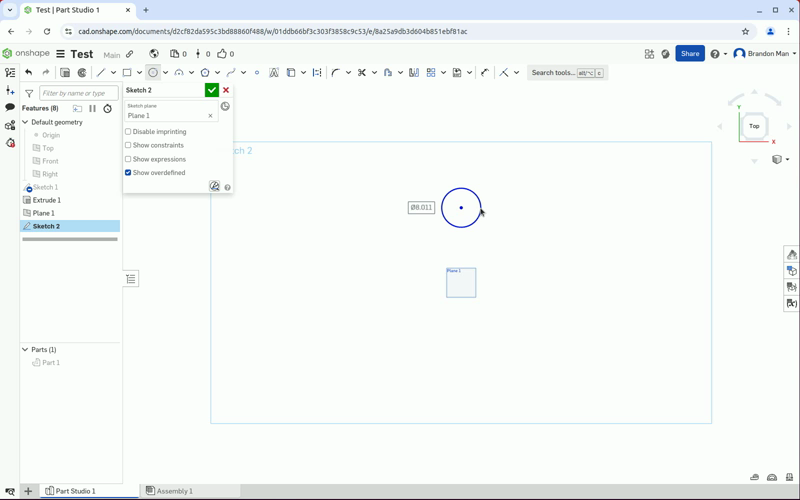
mouse_move(469, 195)
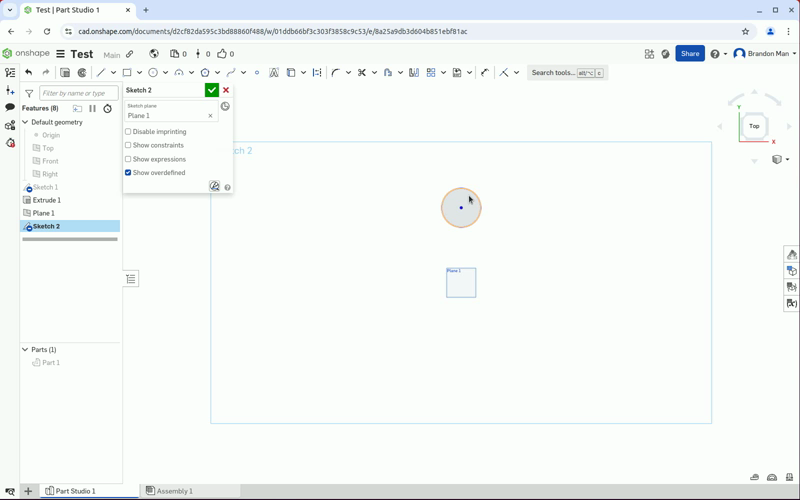
scroll(6)
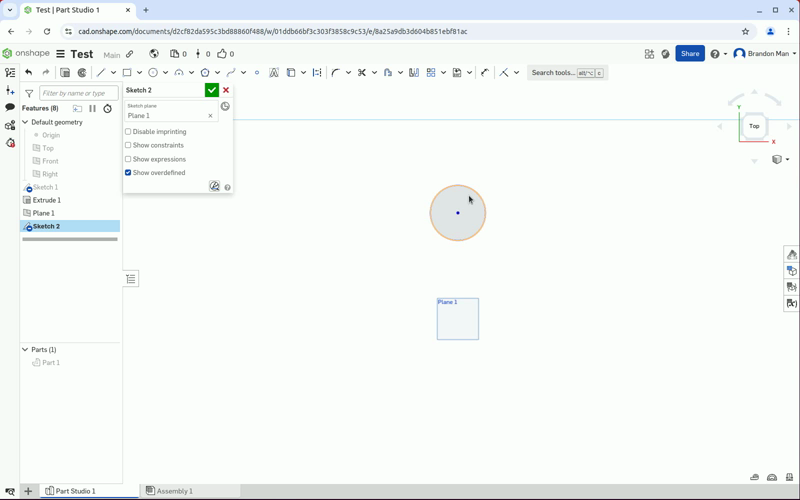
scroll(6)
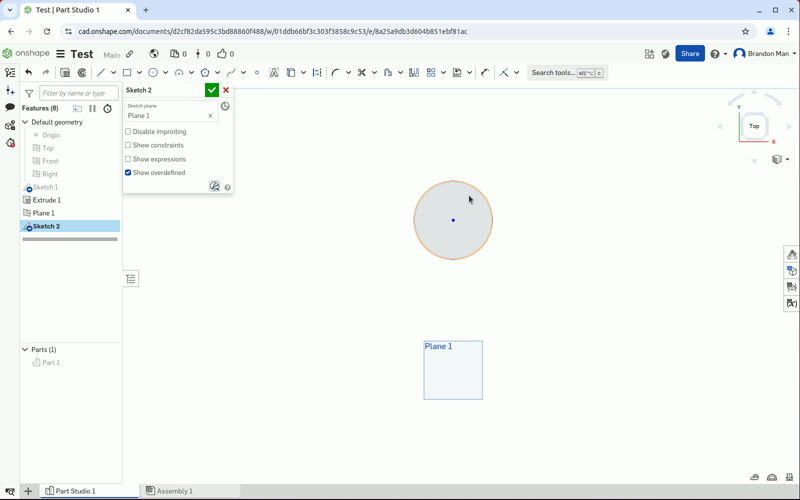
scroll(6)
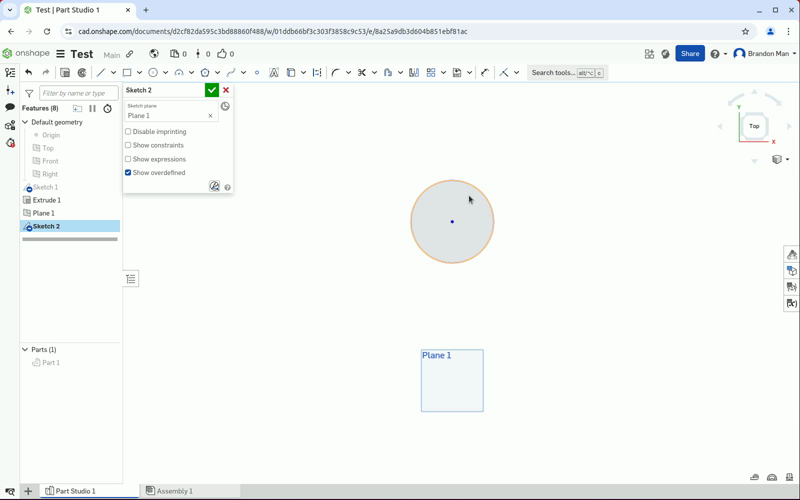
scroll(6)
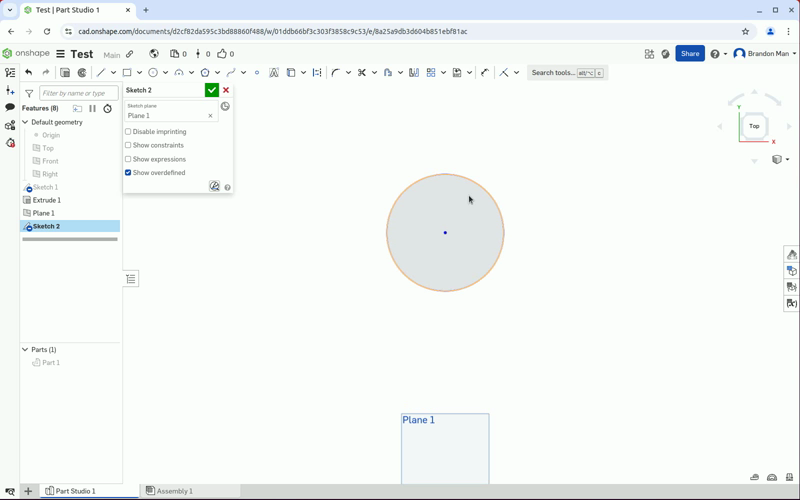
scroll(6)
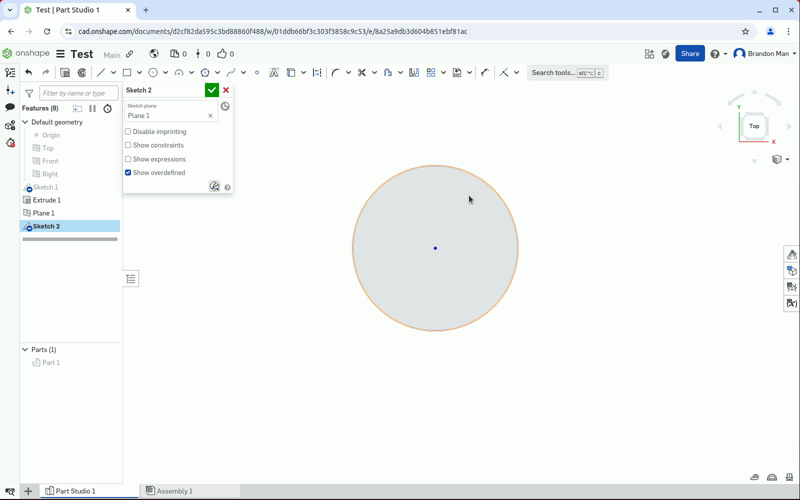
scroll(6)
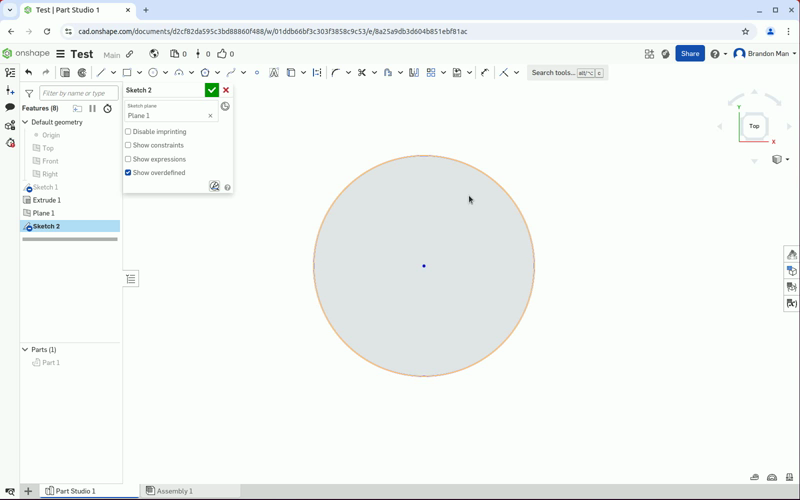
scroll(6)
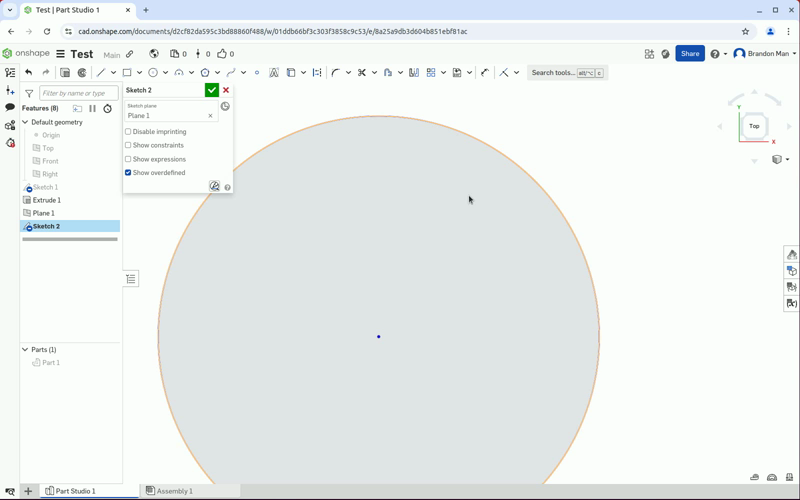
click(469, 195)
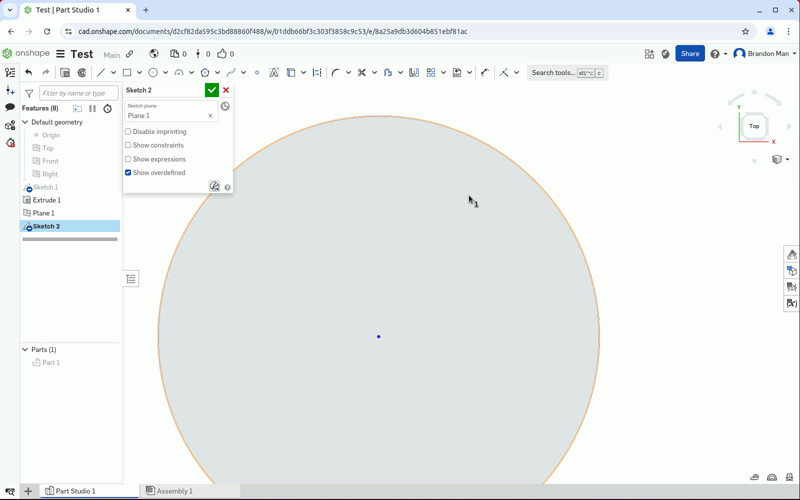
scroll(-6)
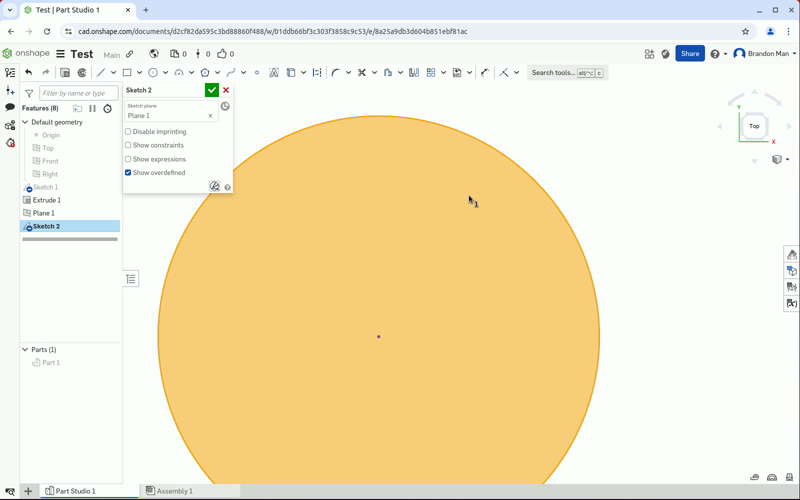
scroll(-6)
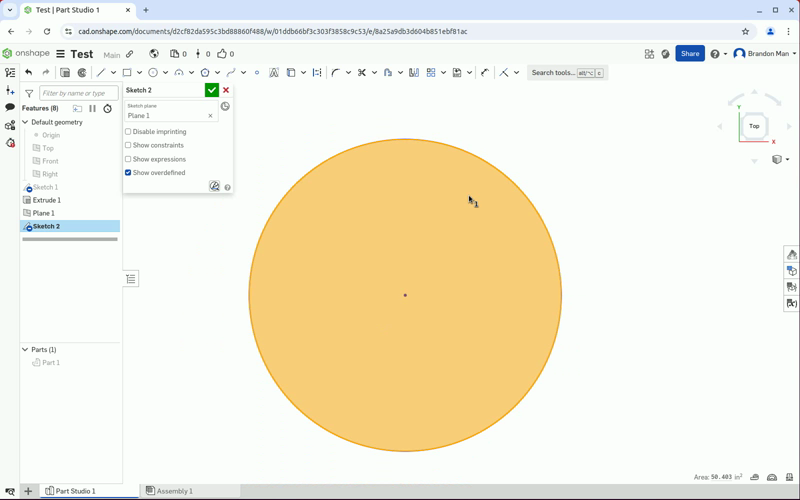
scroll(-6)
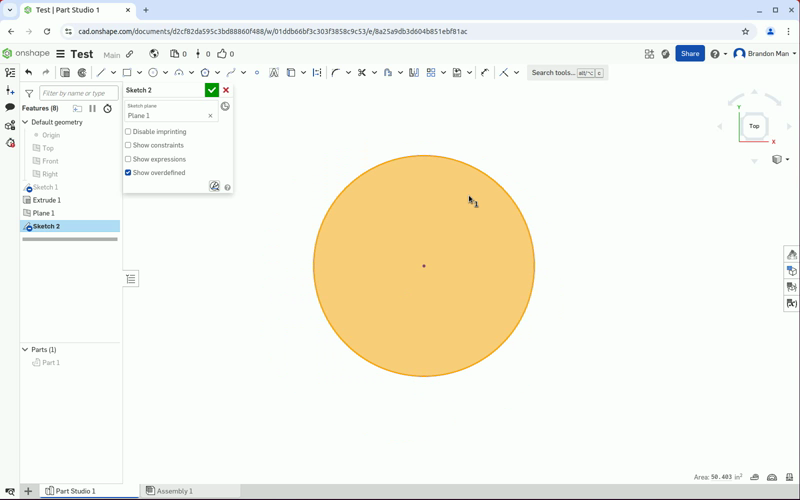
scroll(-6)
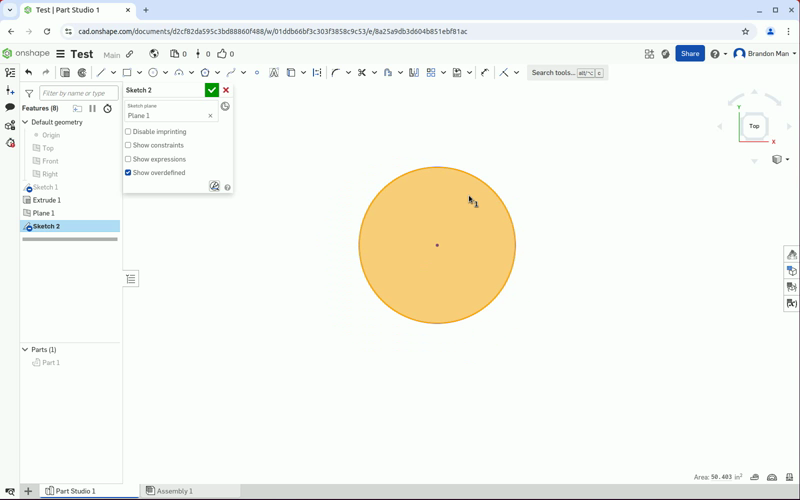
scroll(-6)
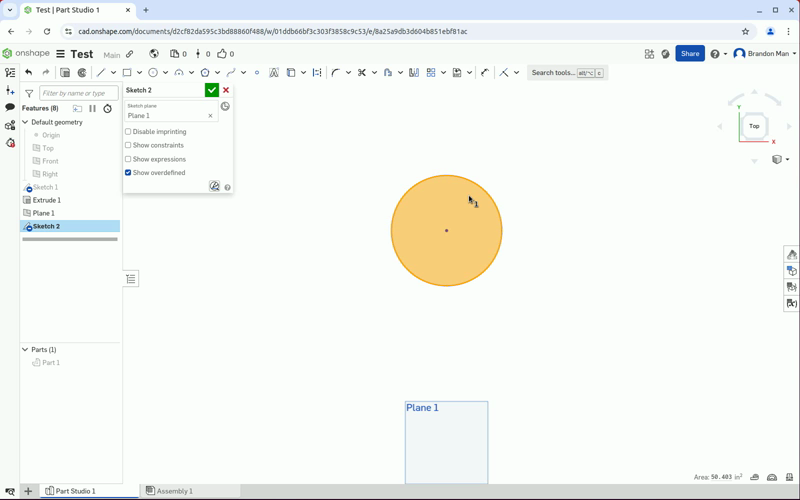
scroll(-6)
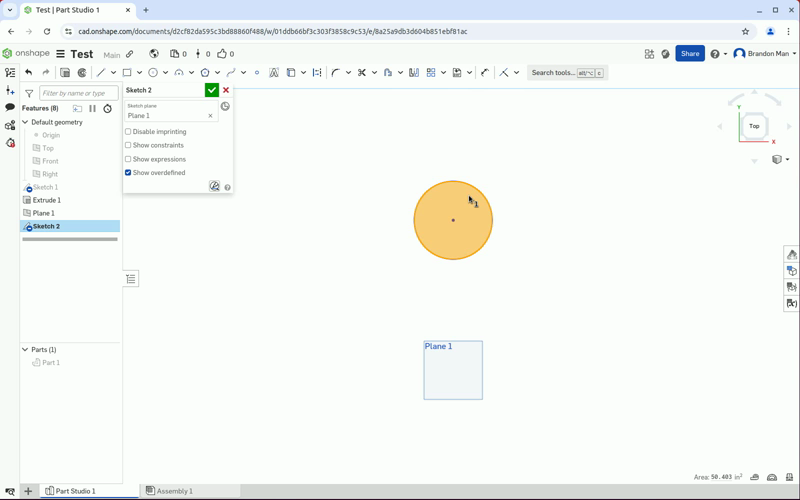
scroll(-6)
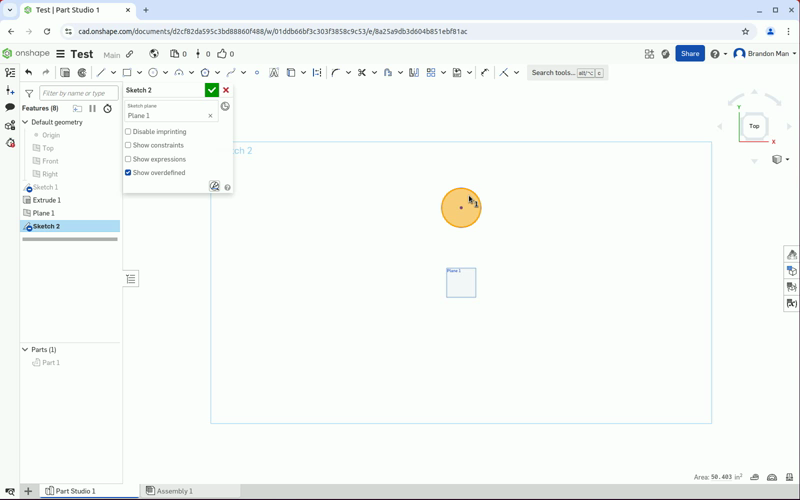
mouse_move(73, 352)
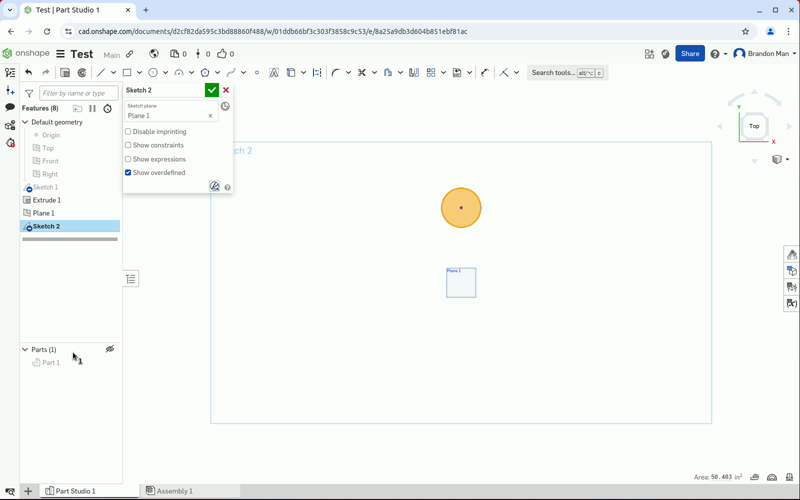
key(shift+y)
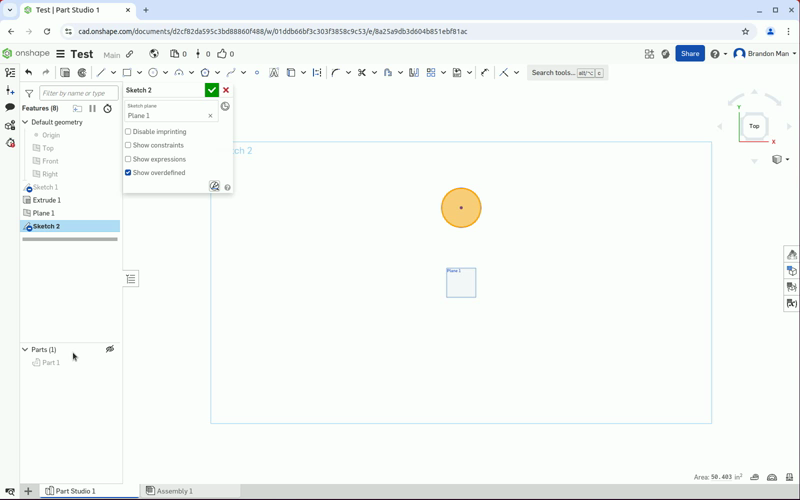
key(shift+e)
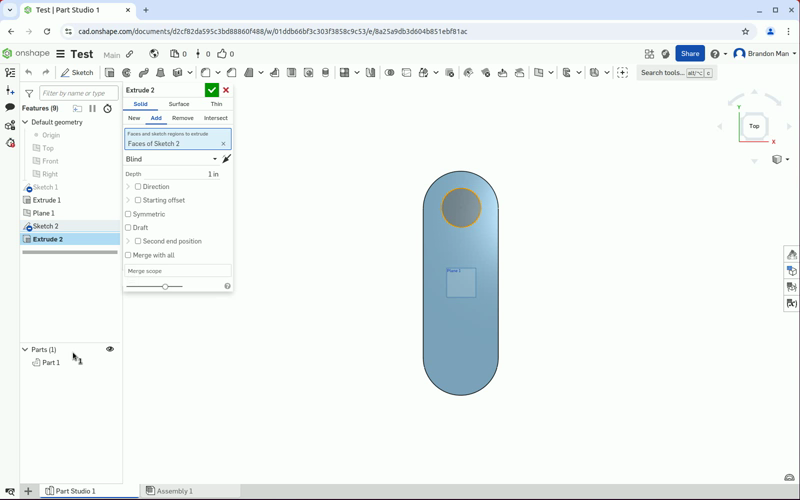
mouse_move(143, 106)
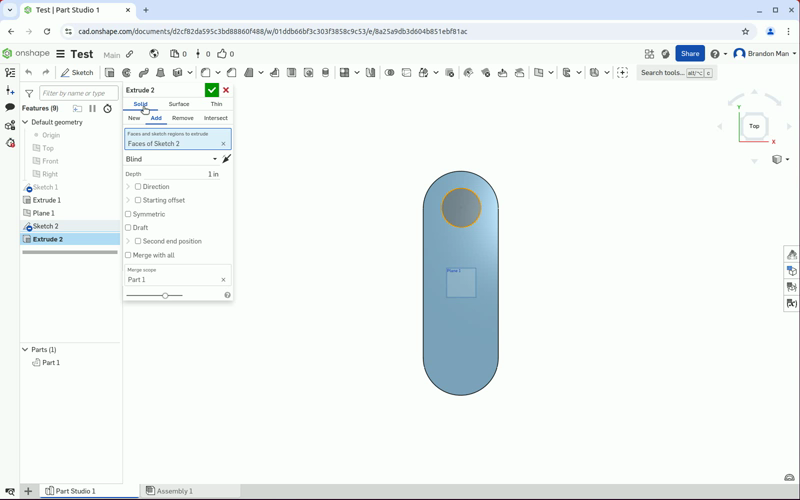
click(143, 106)
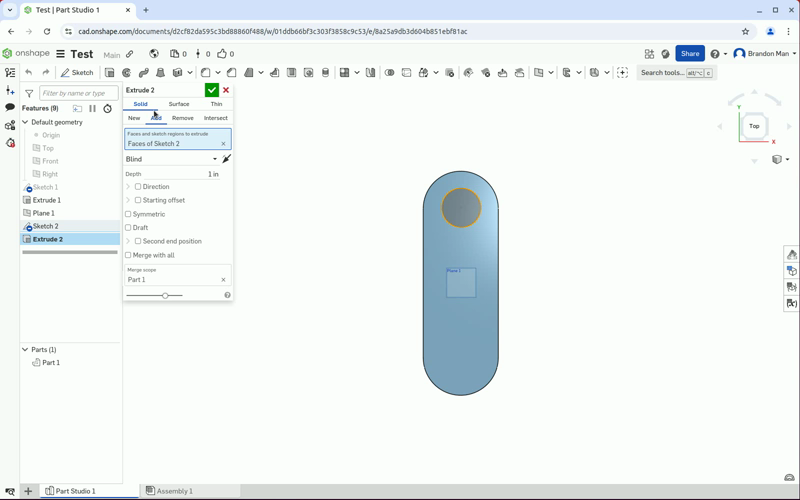
mouse_move(186, 120)
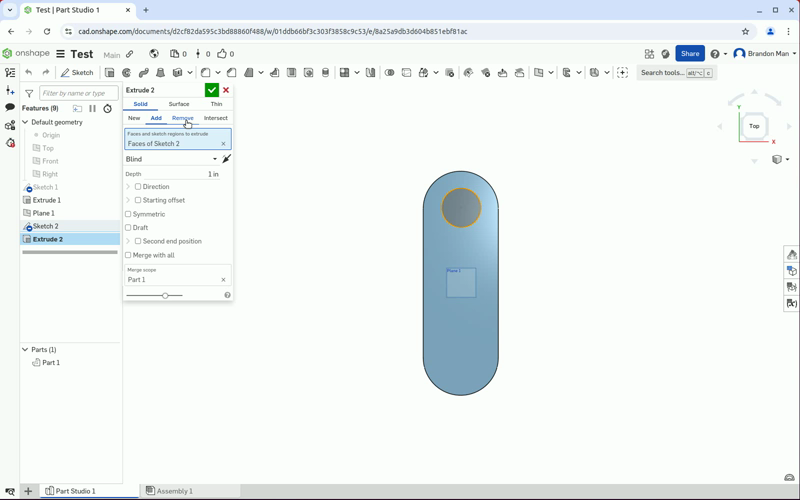
click(186, 120)
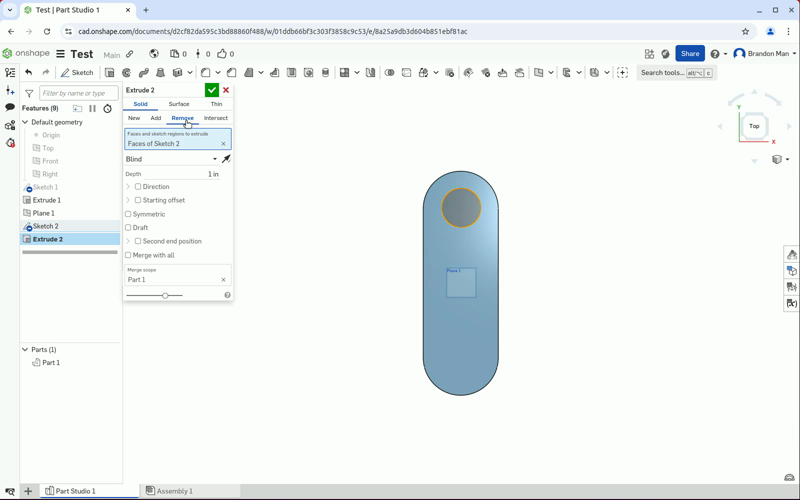
key(tab, 4)
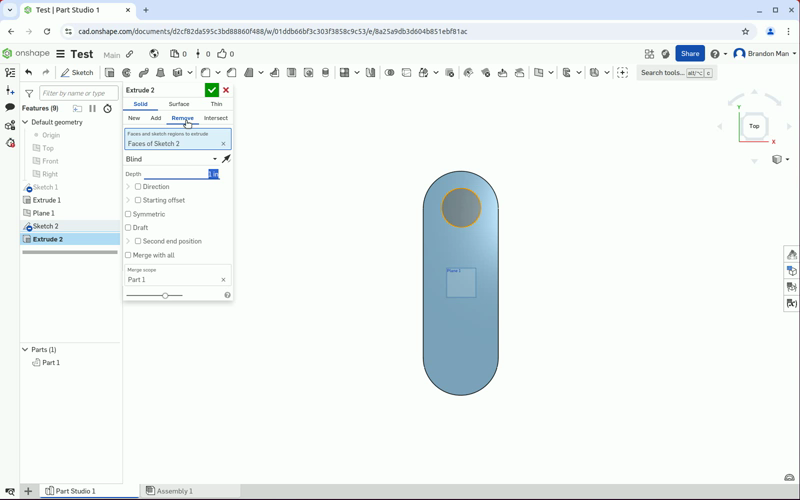
text(15.405)
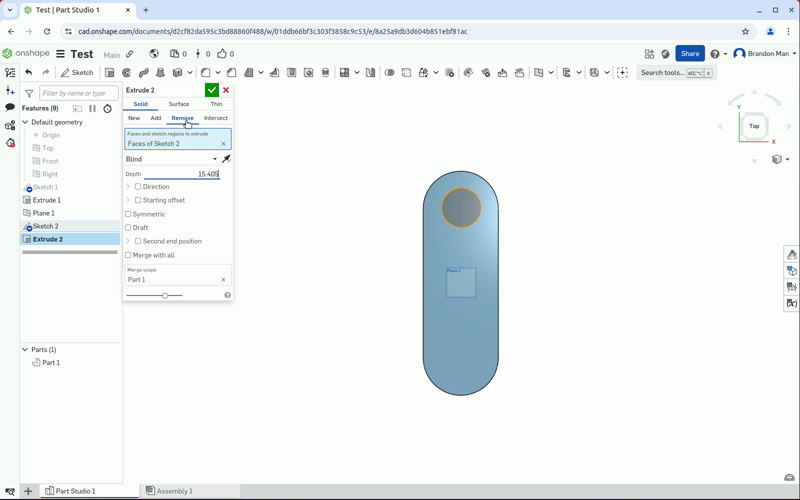
key(tab, 6)
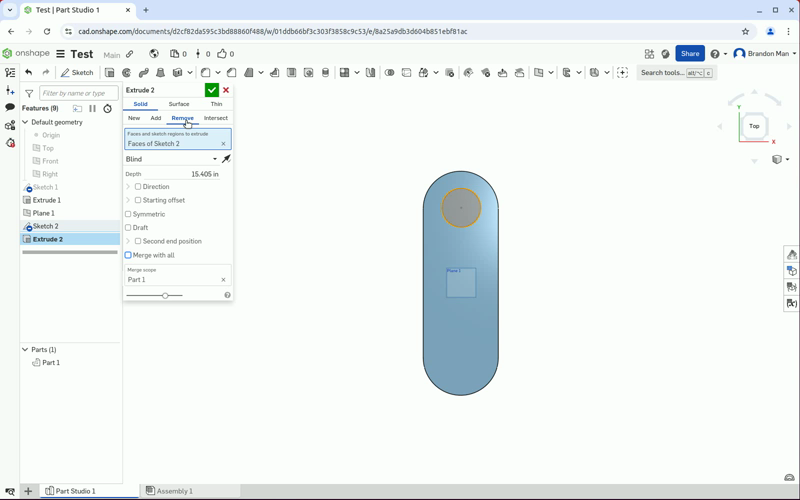
key(space)
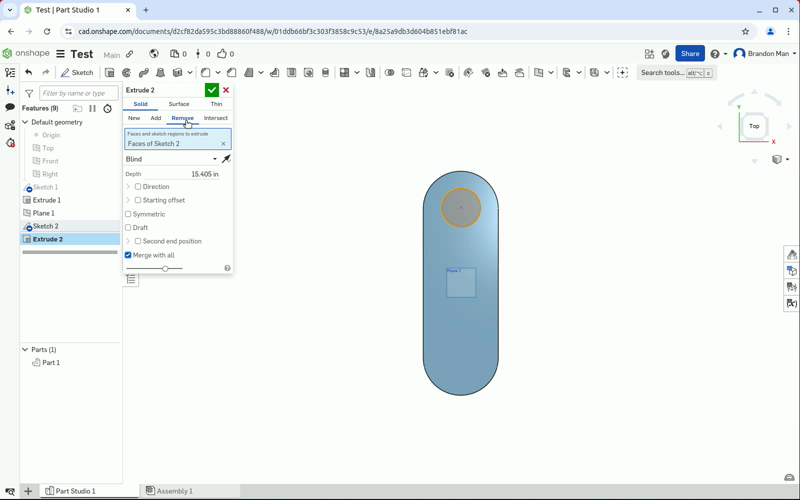
key(enter)
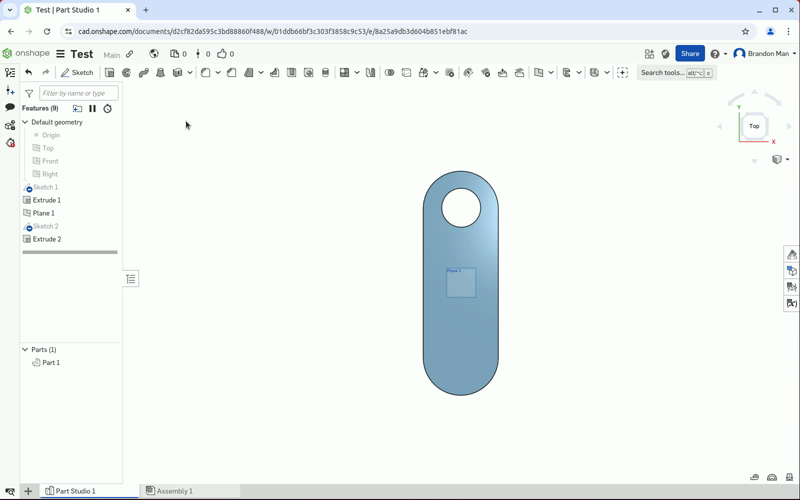
key(shift+h)
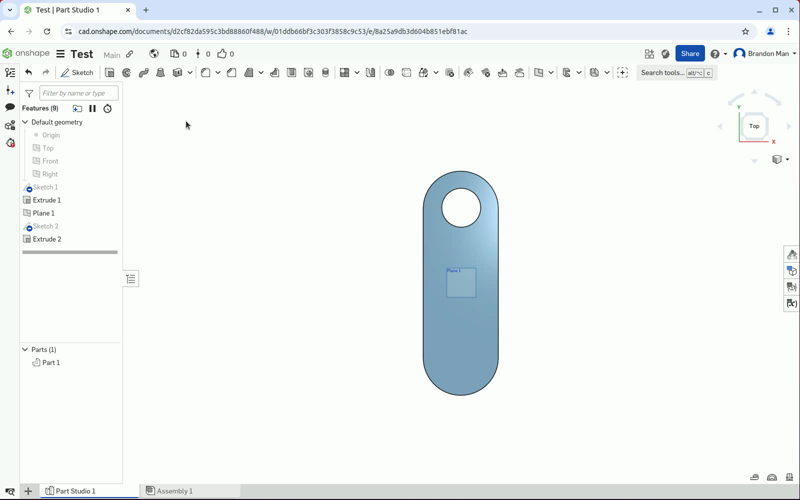
key(shift+h)
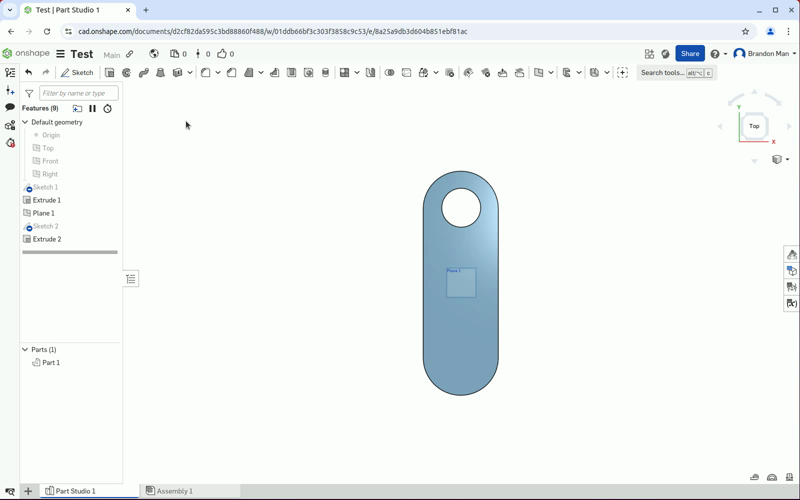
mouse_move(73, 189)
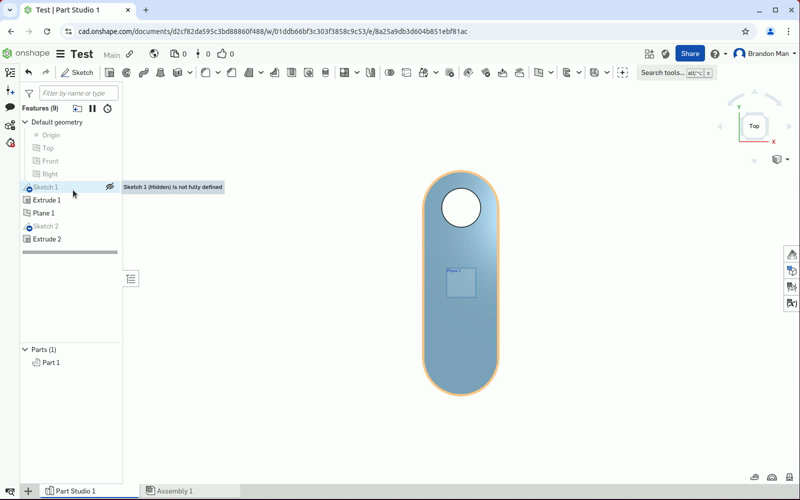
click(73, 189)
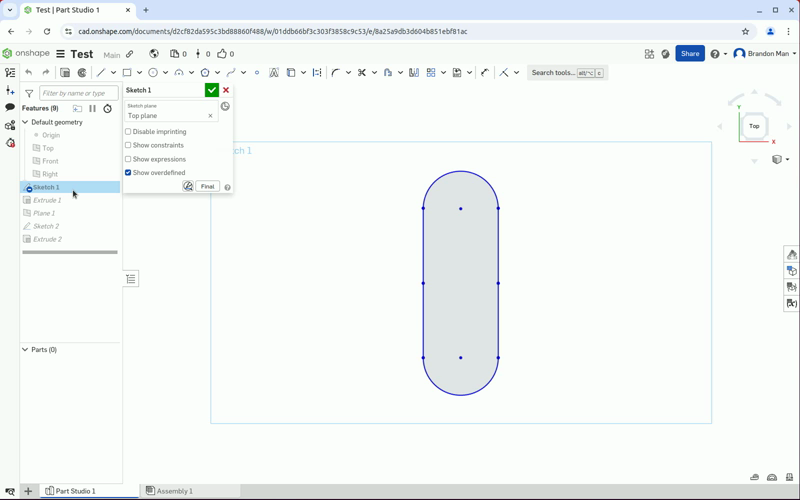
mouse_move(229, 92)
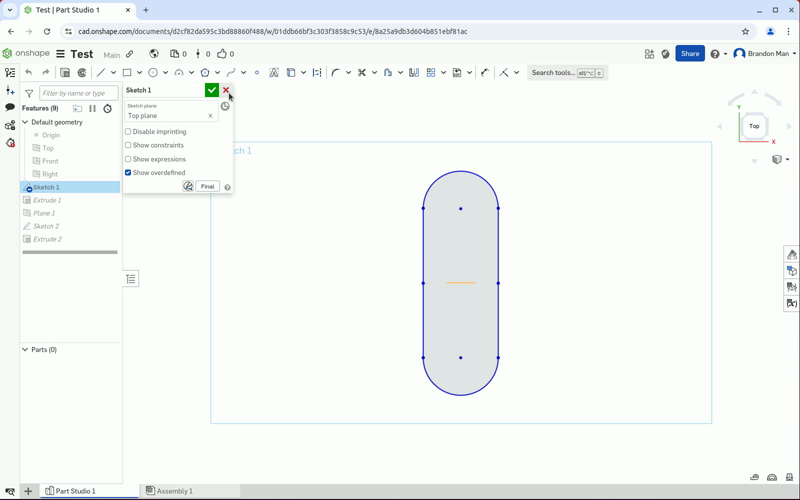
click(229, 92)
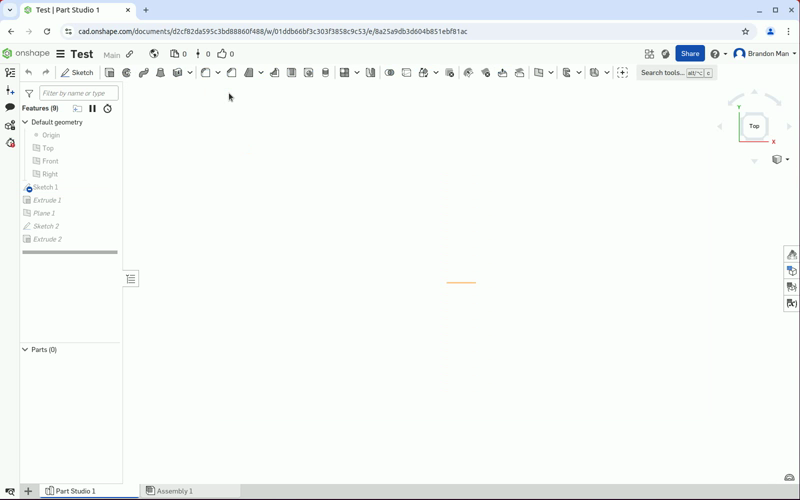
key(shift+s)
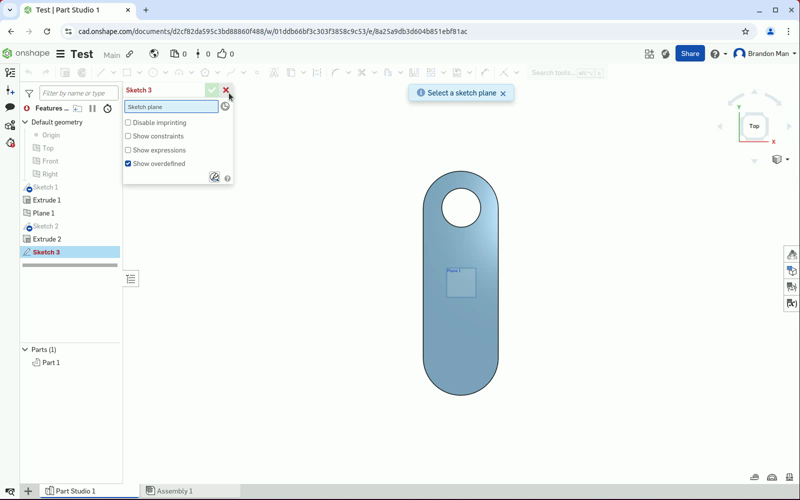
mouse_move(73, 215)
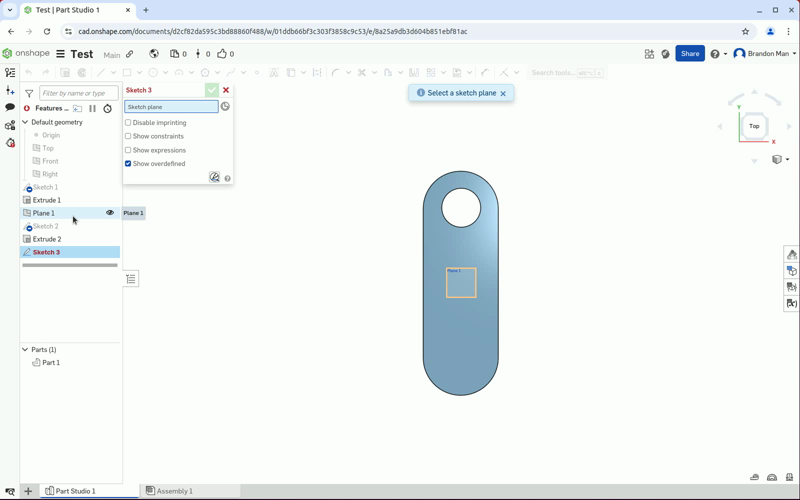
click(73, 215)
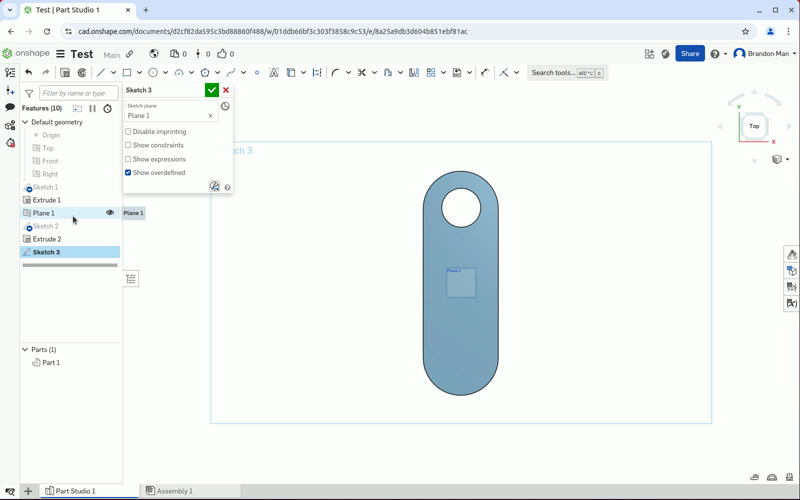
mouse_move(73, 352)
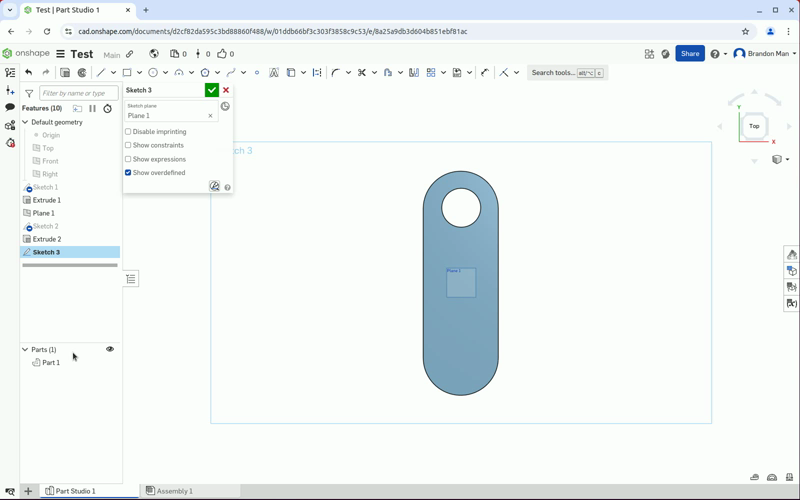
key(y)
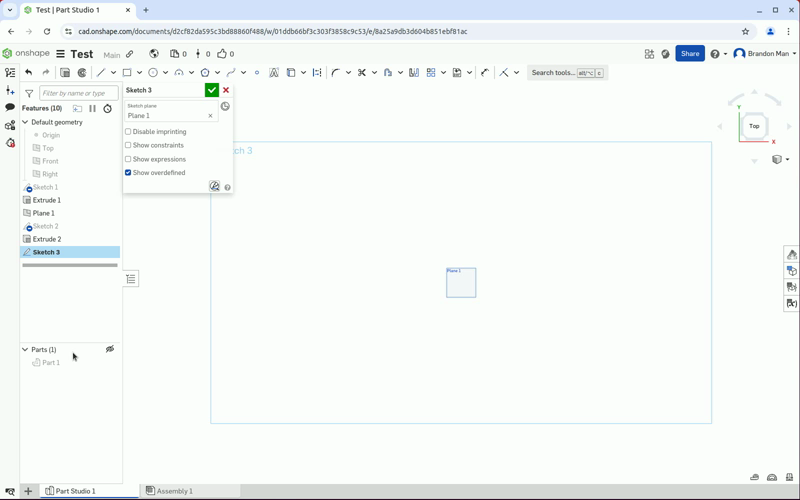
key(c)
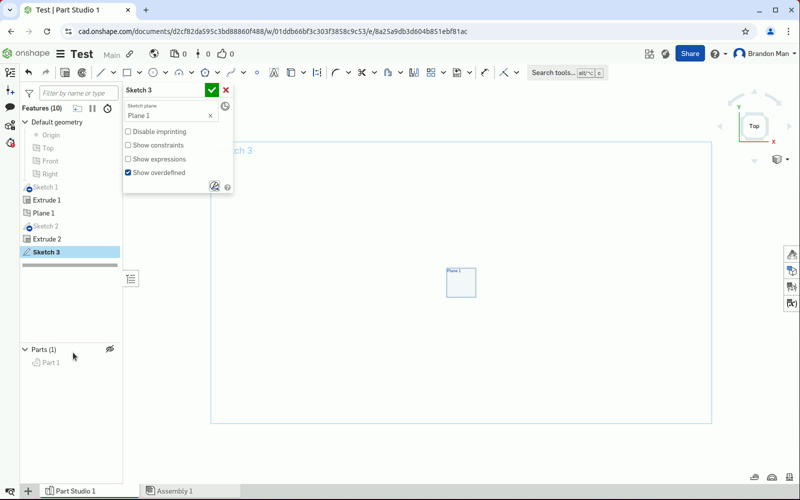
key_down(shift)
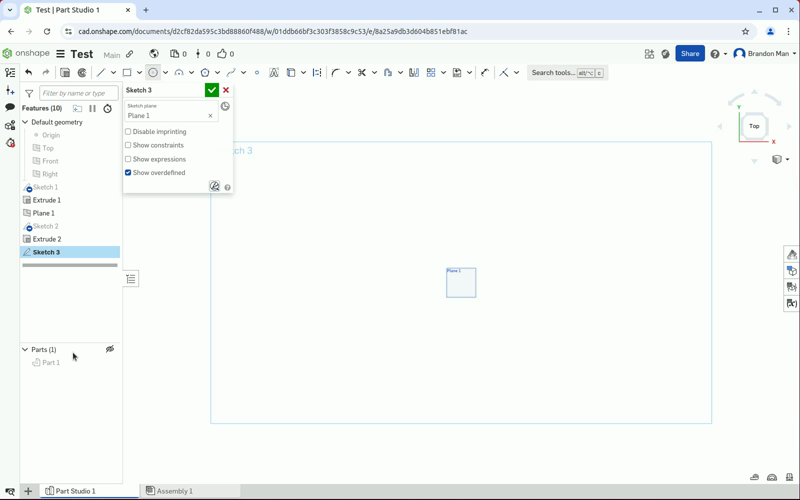
mouse_move(461, 357)
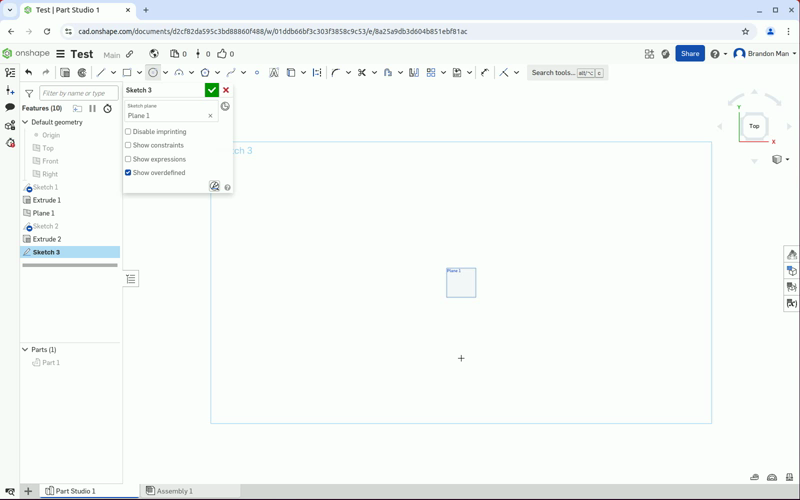
click(461, 357)
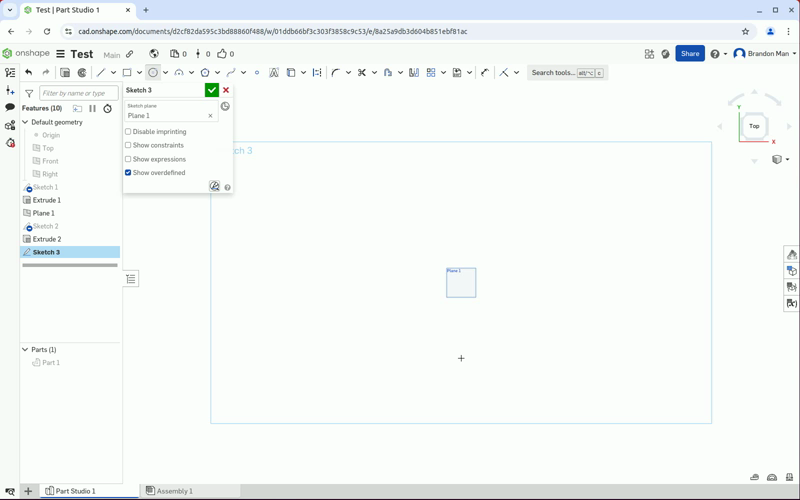
key_up(shift)
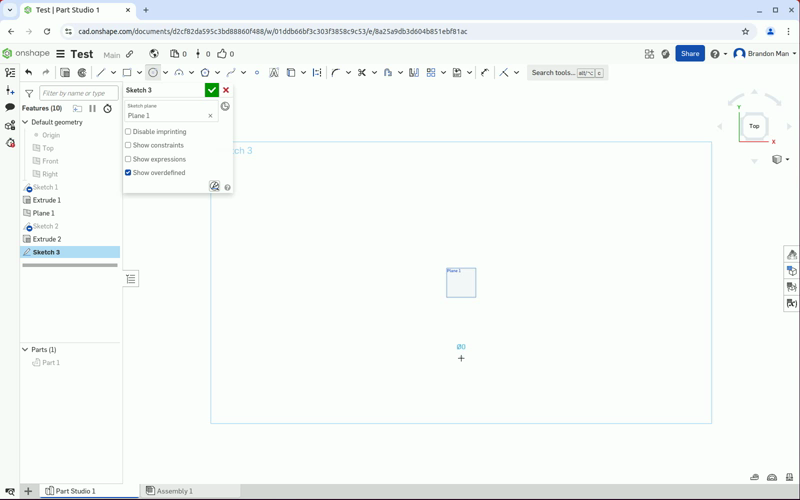
mouse_move(480, 357)
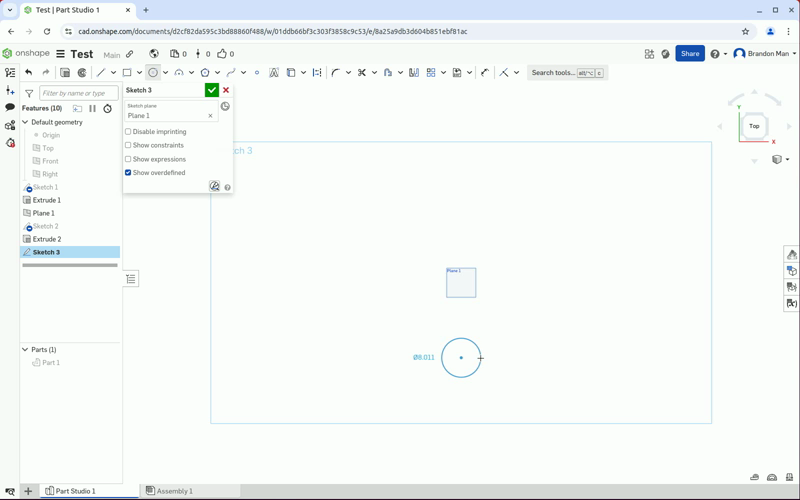
click(480, 357)
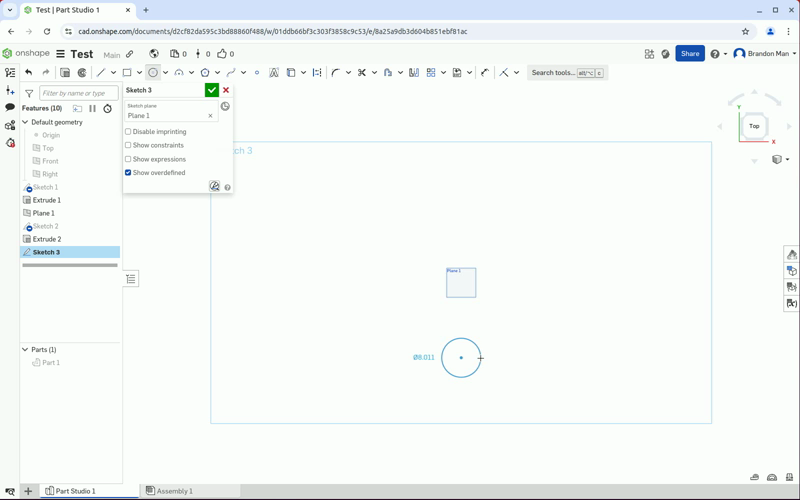
key(esc)
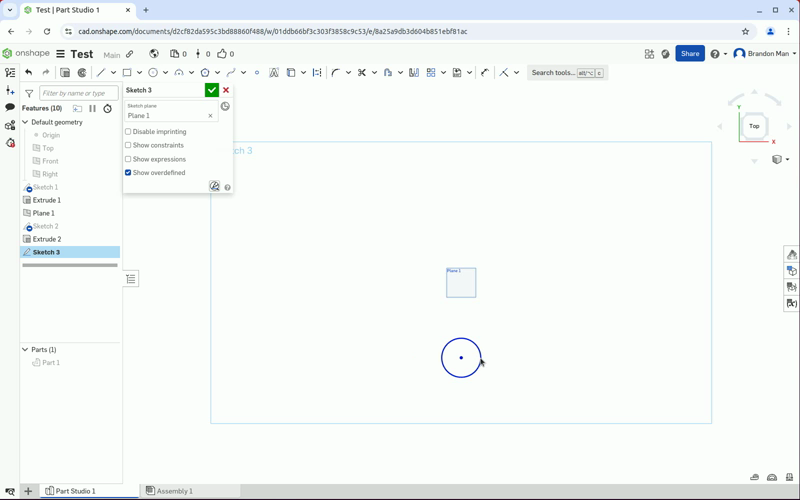
mouse_move(456, 351)
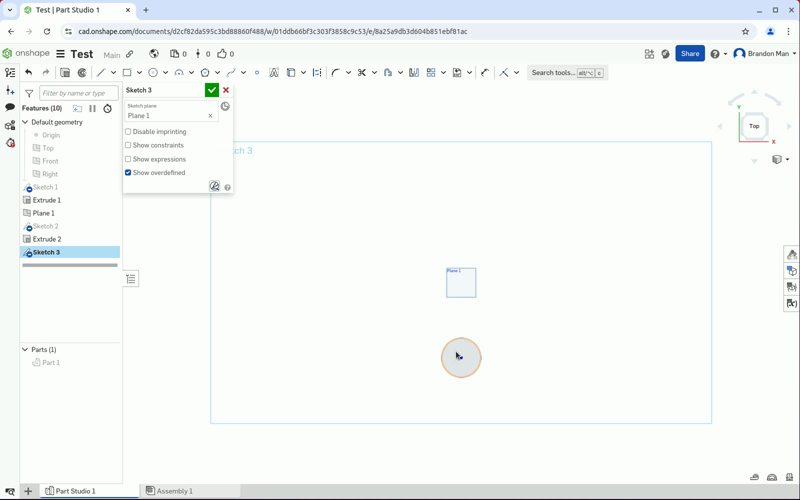
scroll(6)
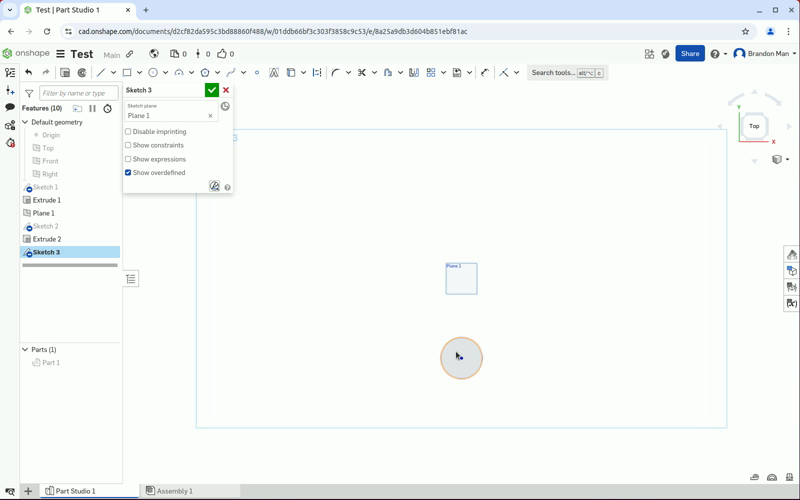
scroll(6)
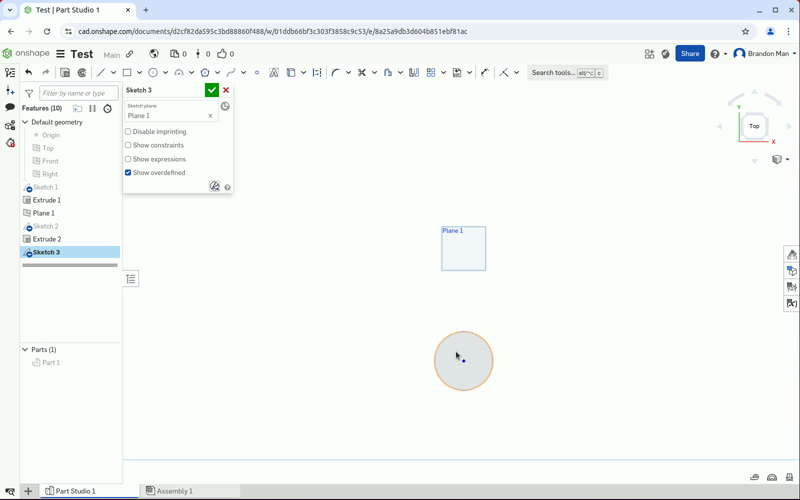
scroll(6)
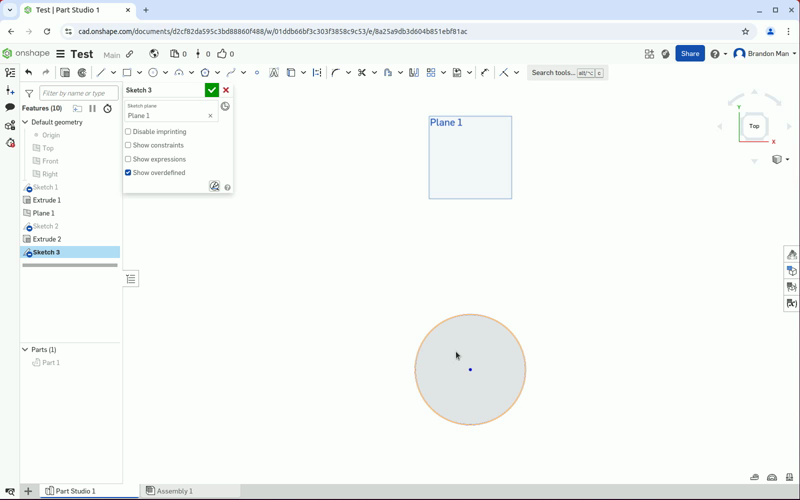
scroll(6)
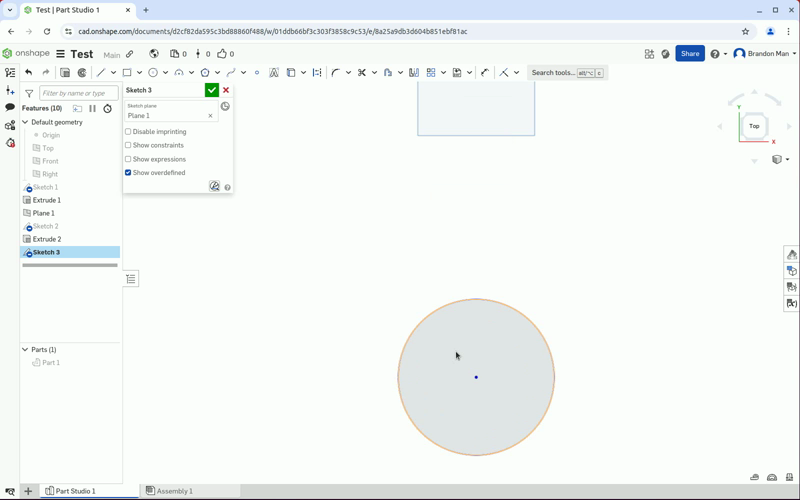
scroll(6)
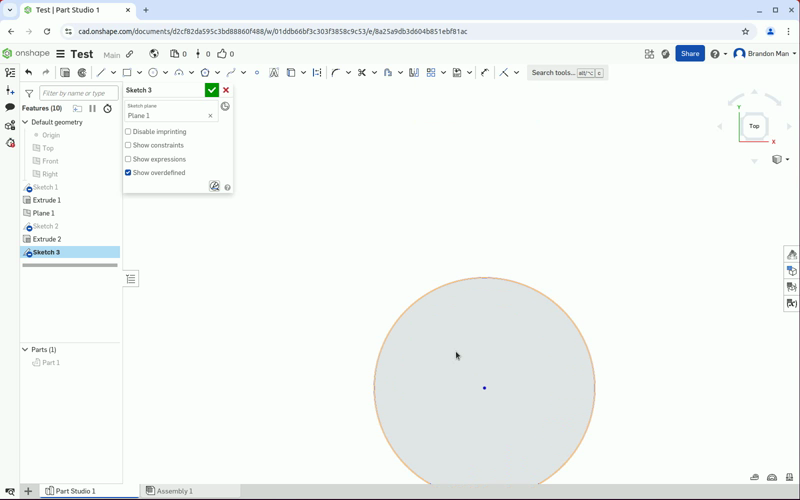
scroll(6)
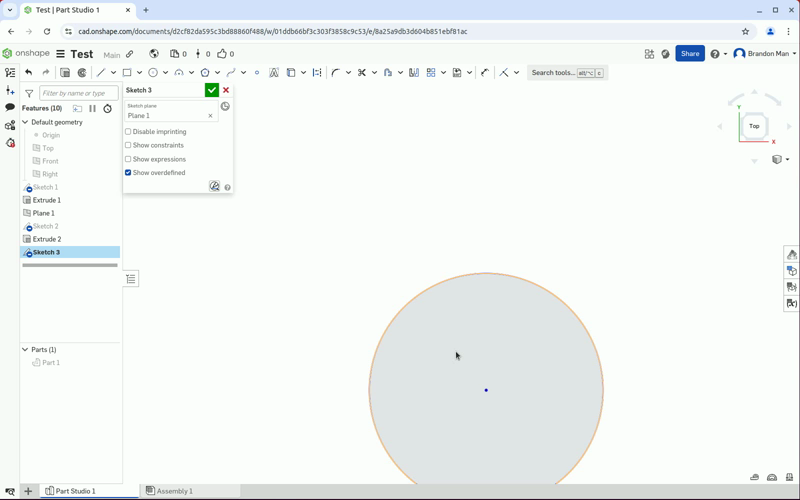
scroll(6)
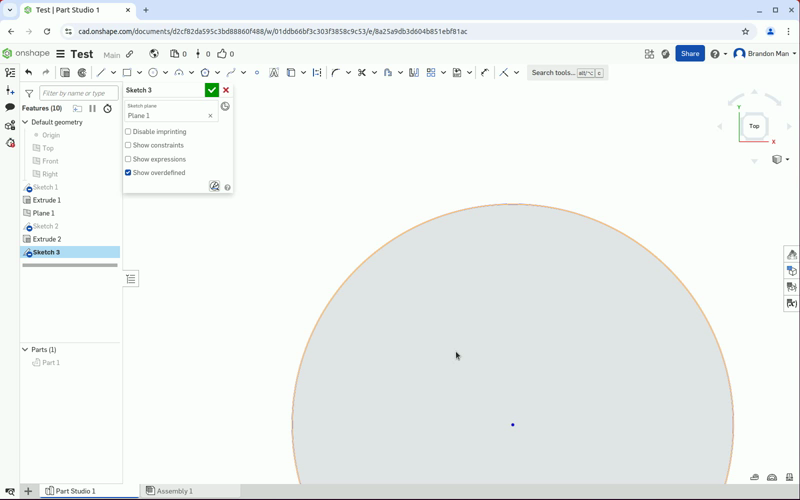
click(456, 351)
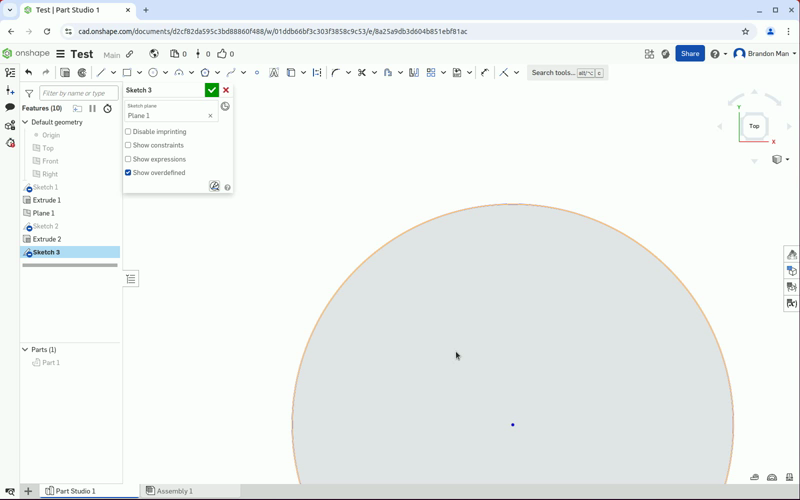
scroll(-6)
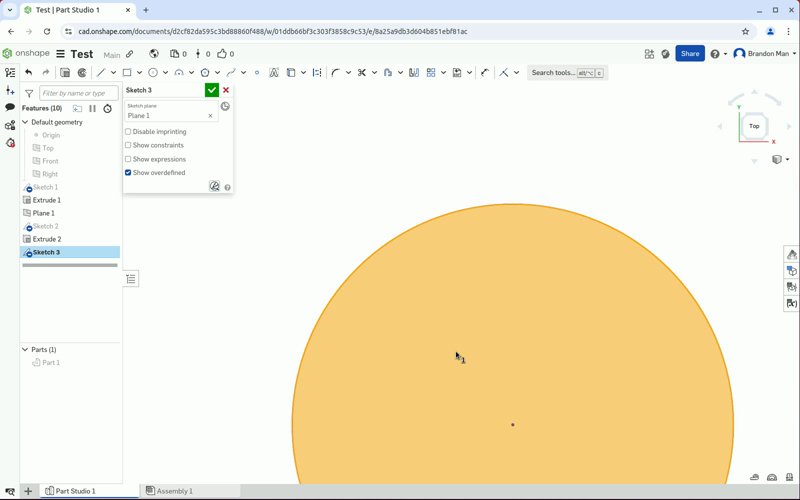
scroll(-6)
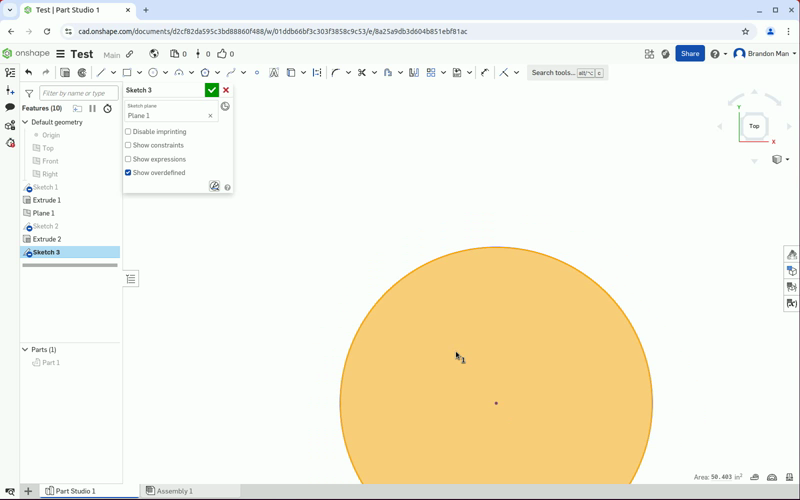
scroll(-6)
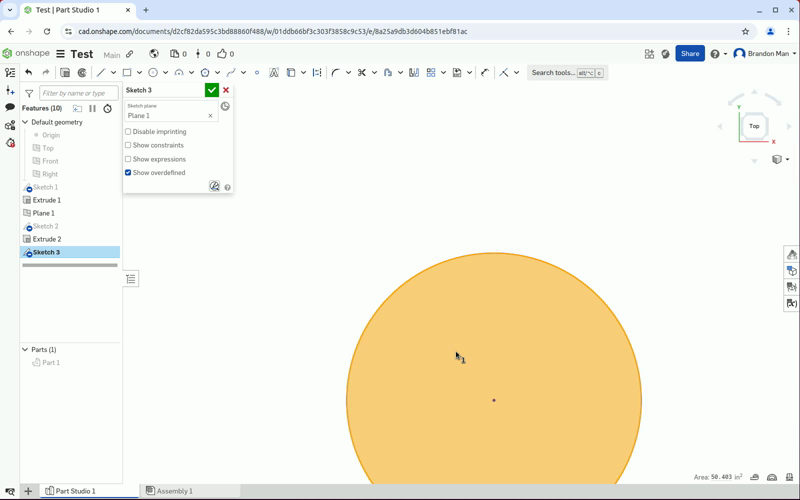
scroll(-6)
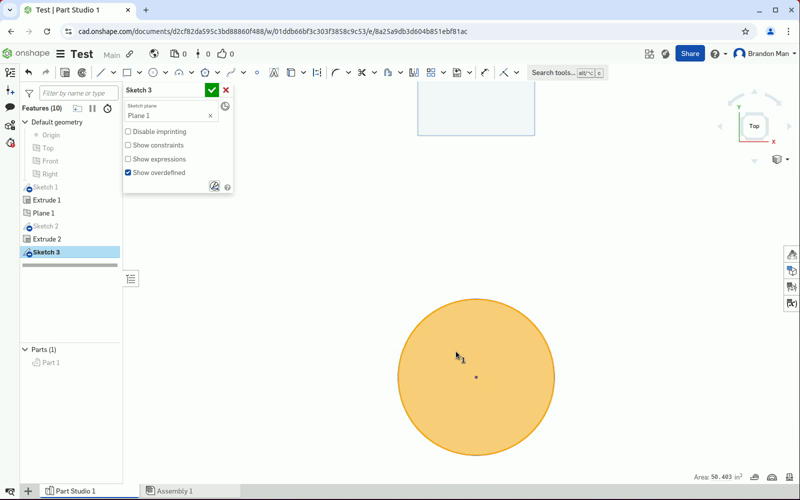
scroll(-6)
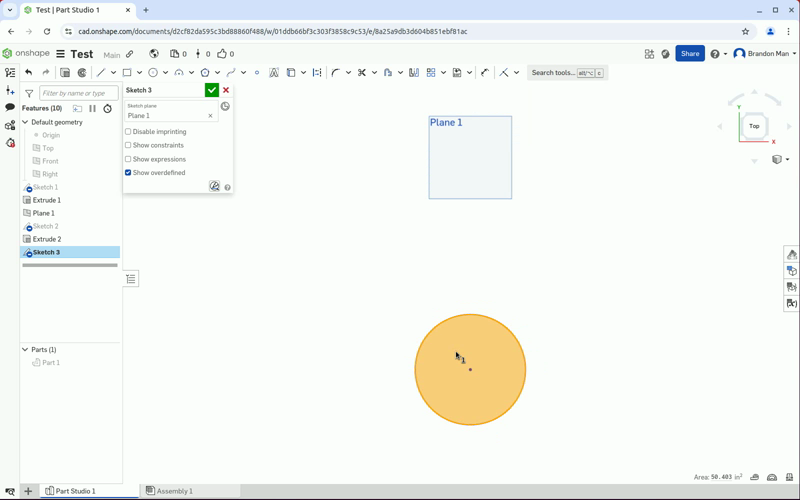
scroll(-6)
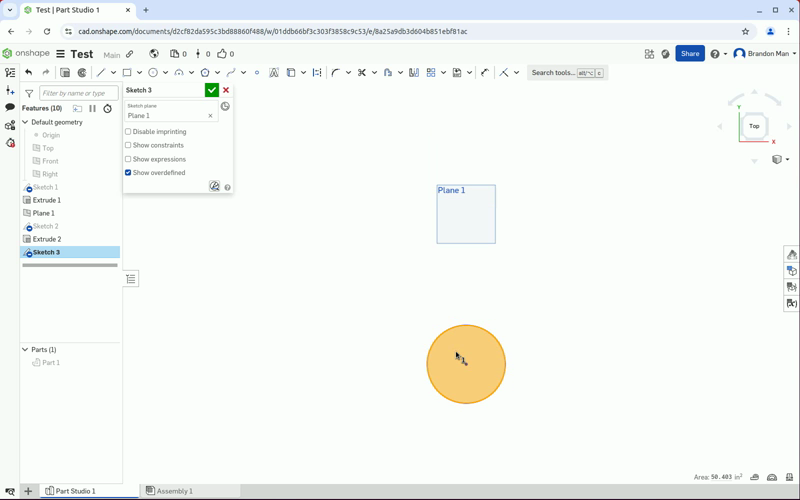
scroll(-6)
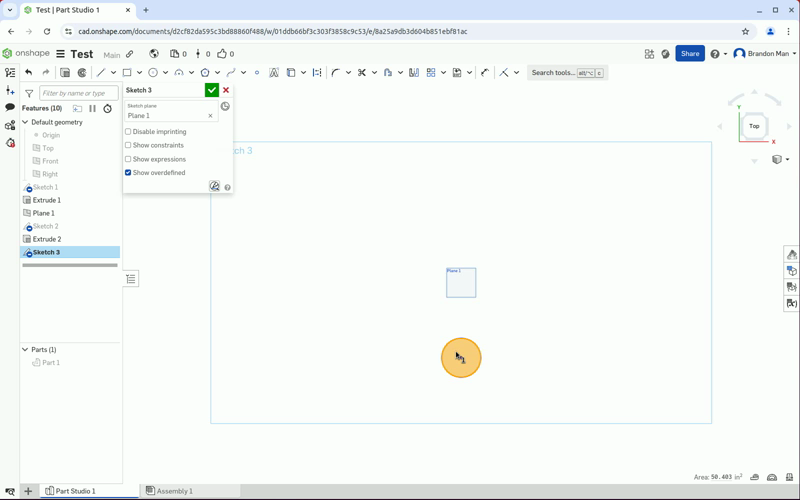
mouse_move(73, 352)
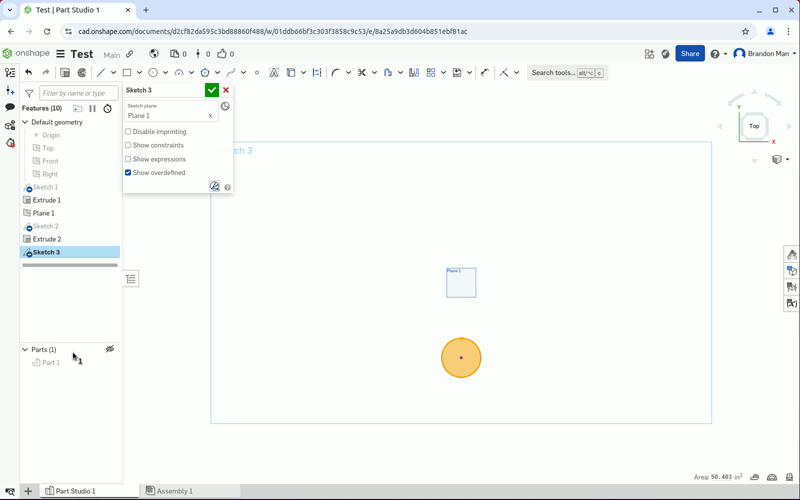
key(shift+y)
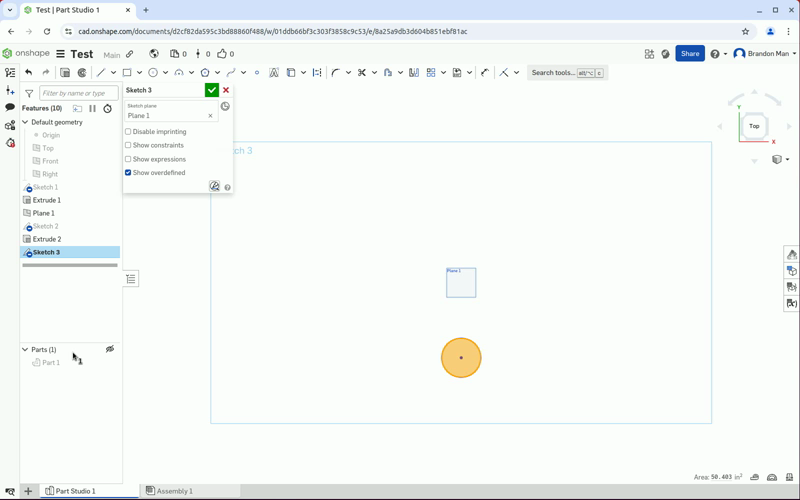
key(shift+e)
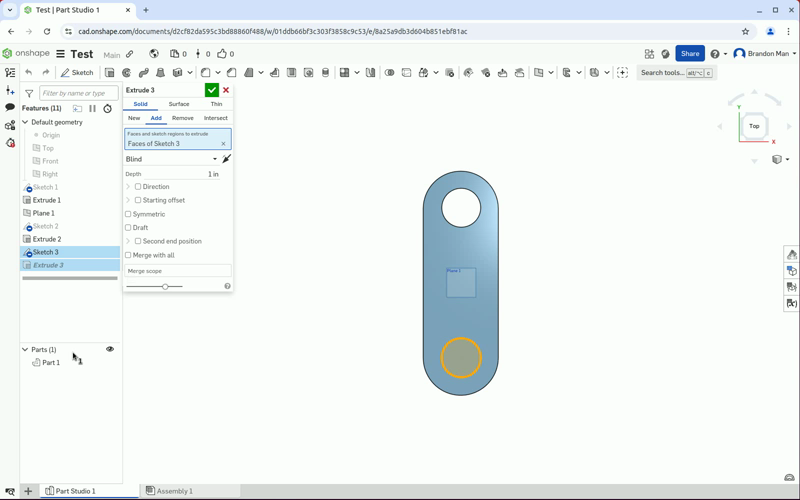
mouse_move(143, 106)
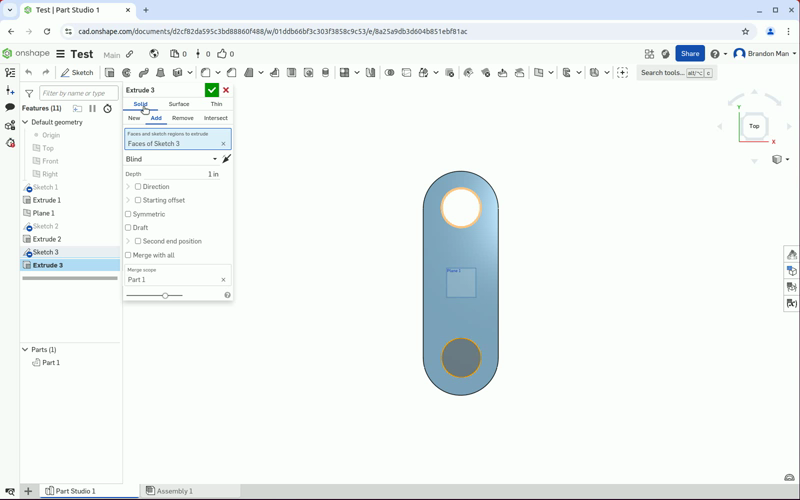
click(143, 106)
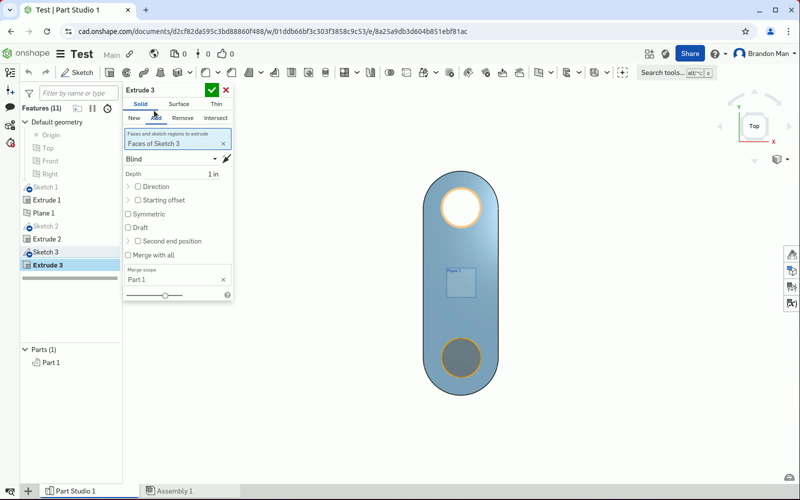
mouse_move(186, 120)
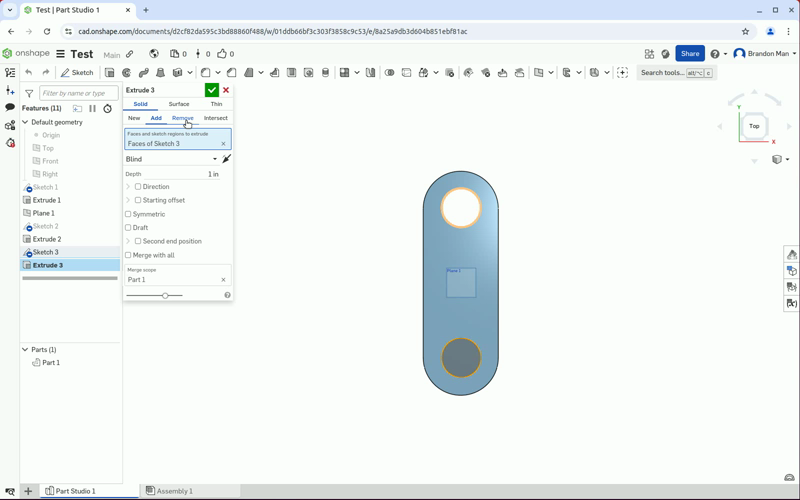
click(186, 120)
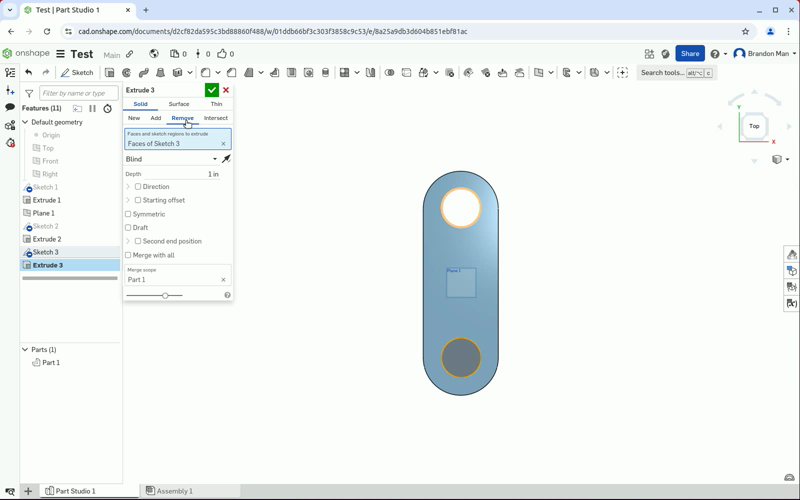
key(tab, 4)
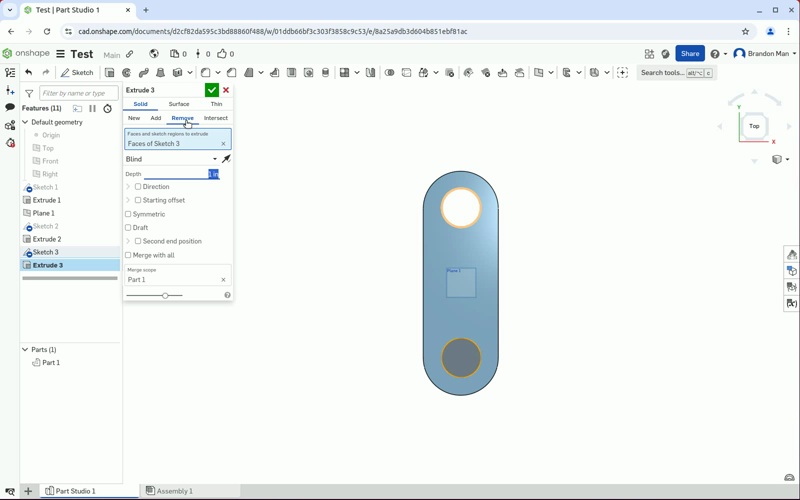
text(15.405)
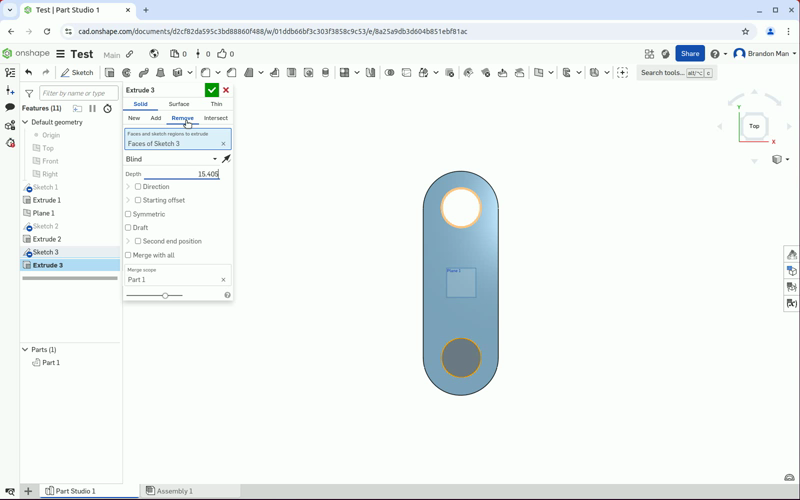
key(tab, 6)
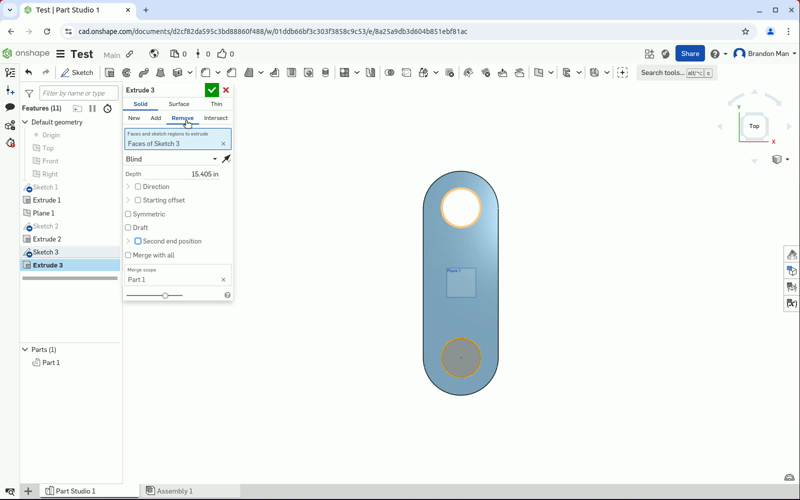
key(space)
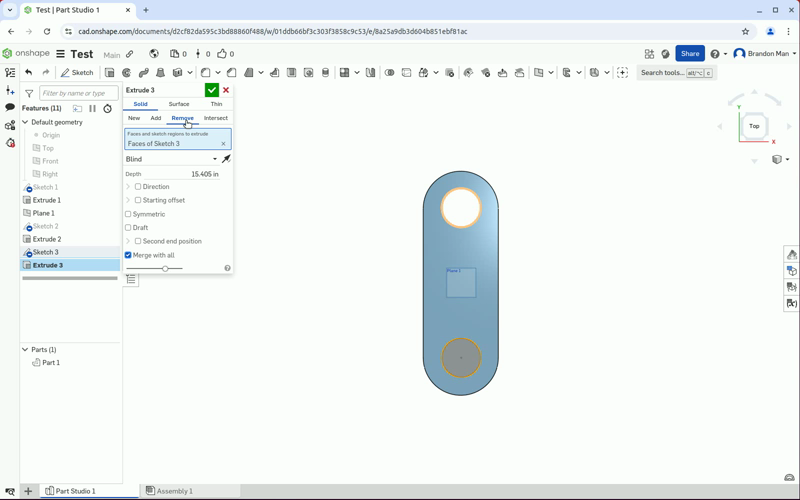
key(enter)
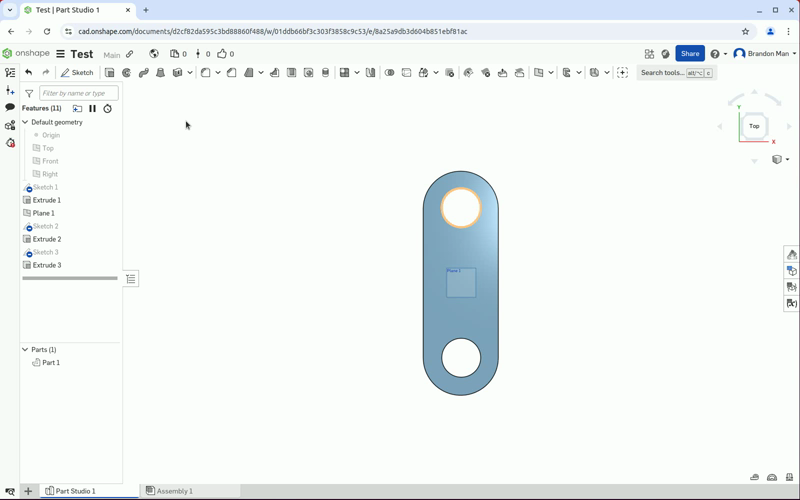
key(shift+h)
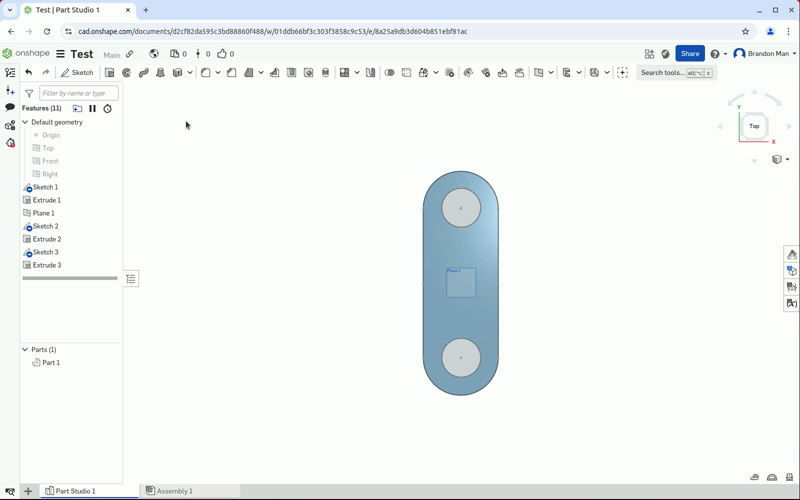
key(shift+h)
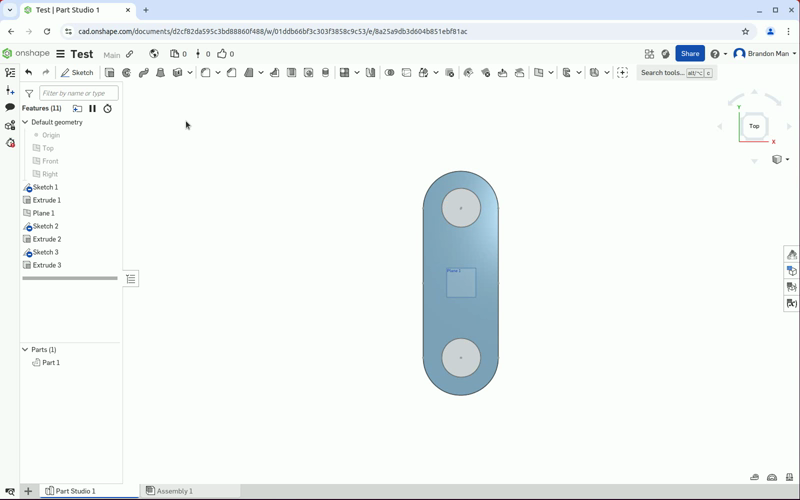
key(shift+7)
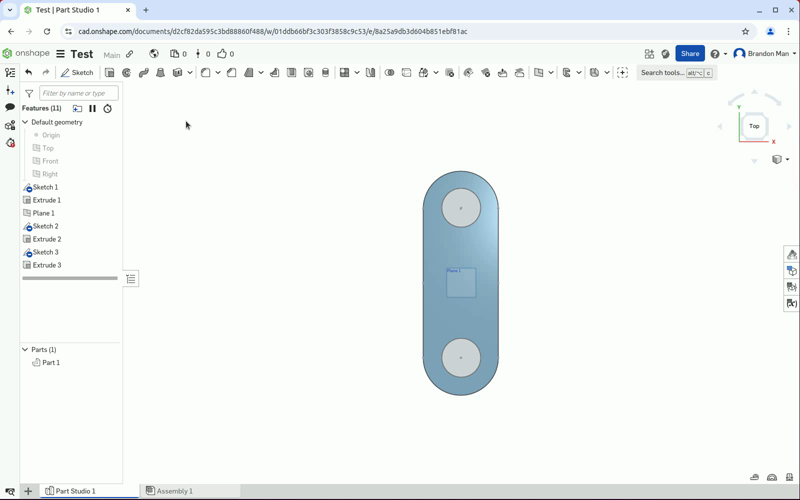
key(up, 3)
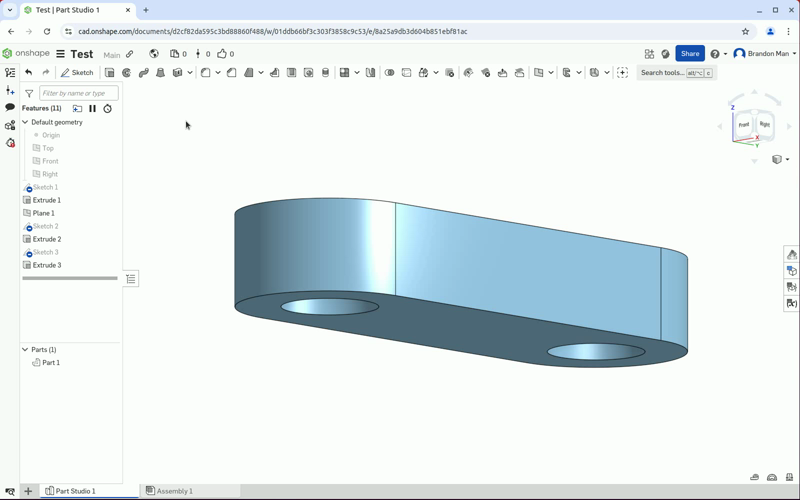
key(left, 3)
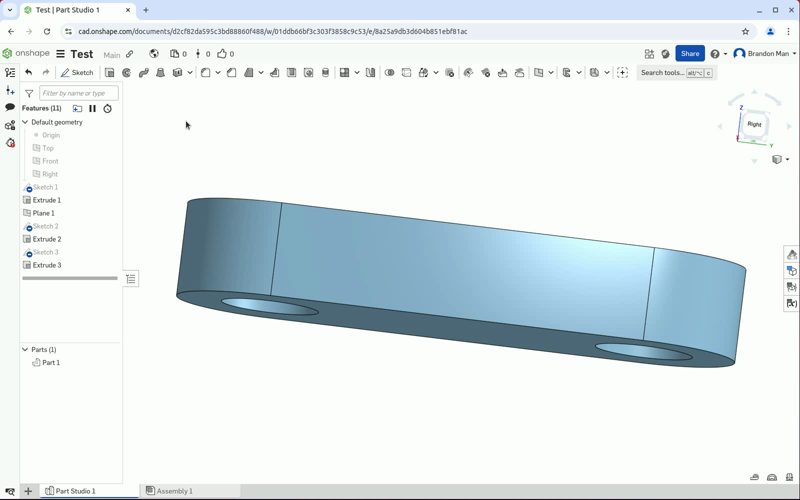
key(right, 3)
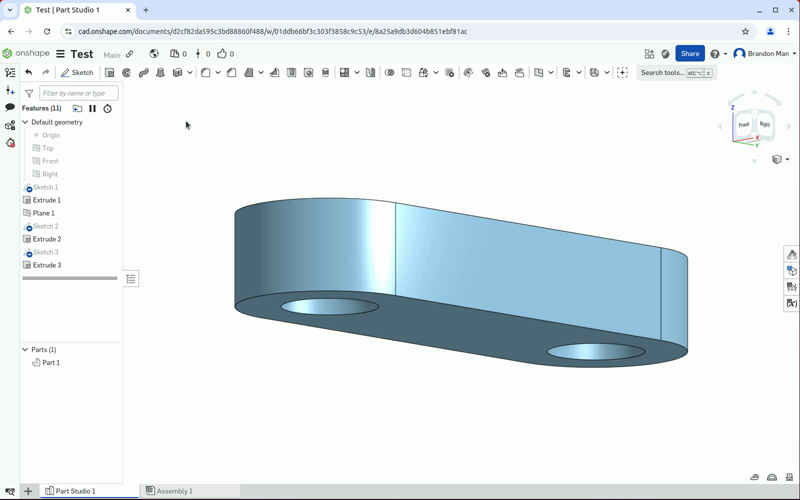
key(down, 3)
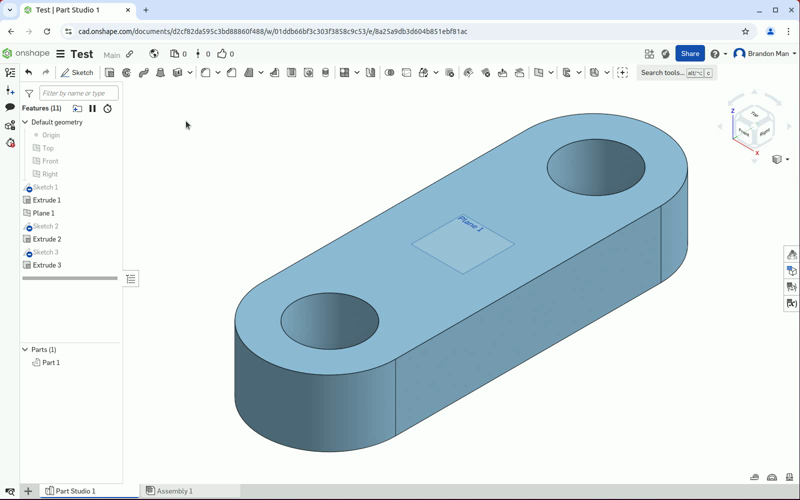
mouse_move(73, 189)
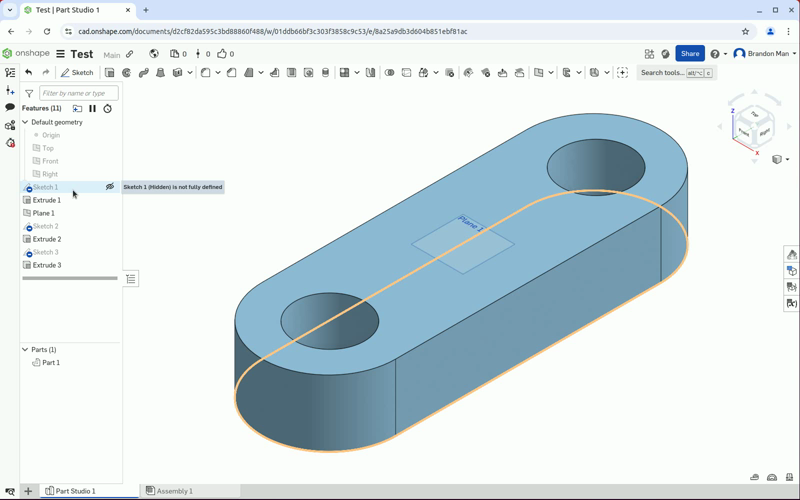
click(73, 189)